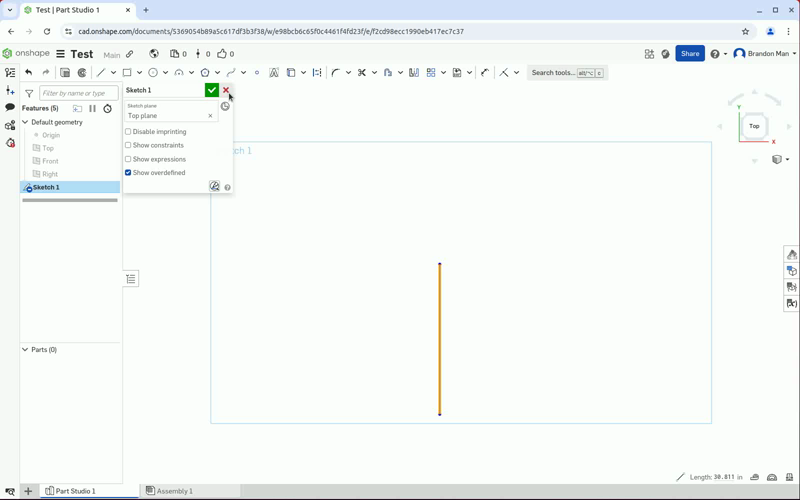
key(shift+h)
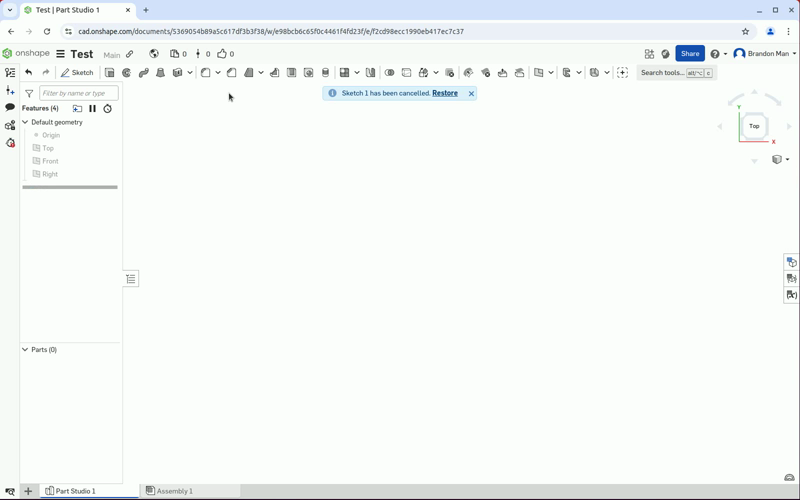
mouse_move(73, 352)
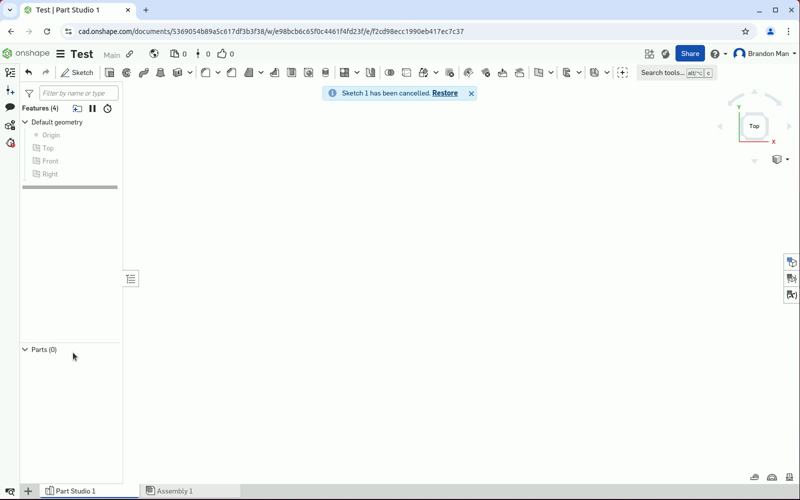
key(y)
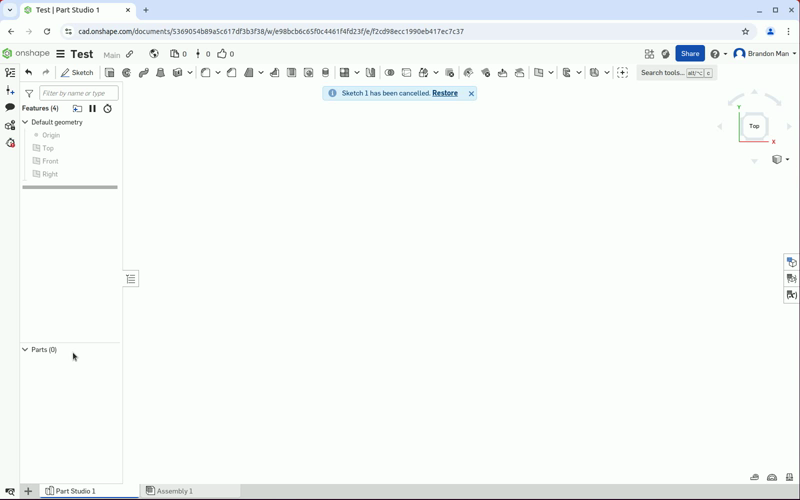
key(shift+p)
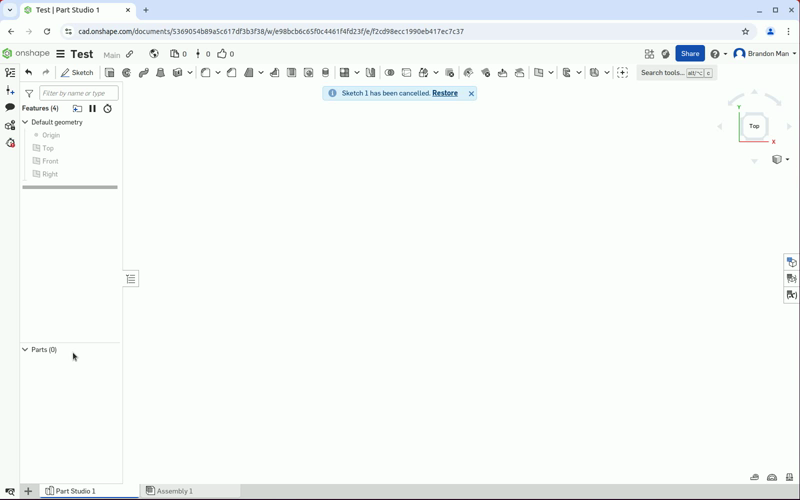
key(space)
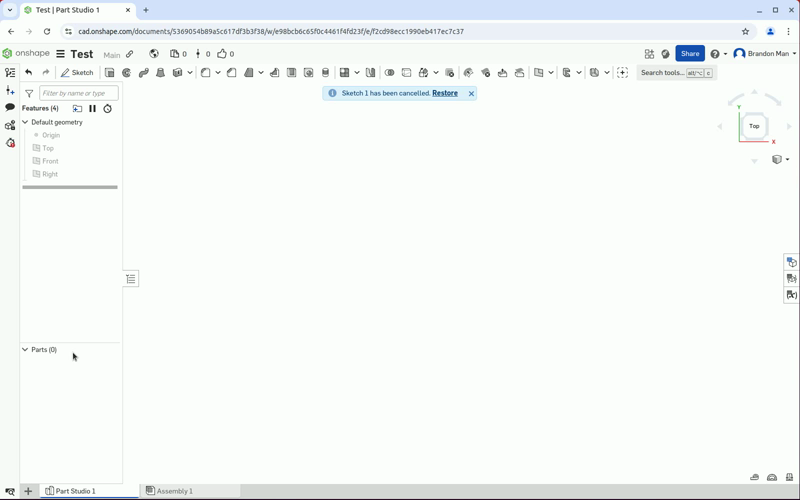
key_down(shift)
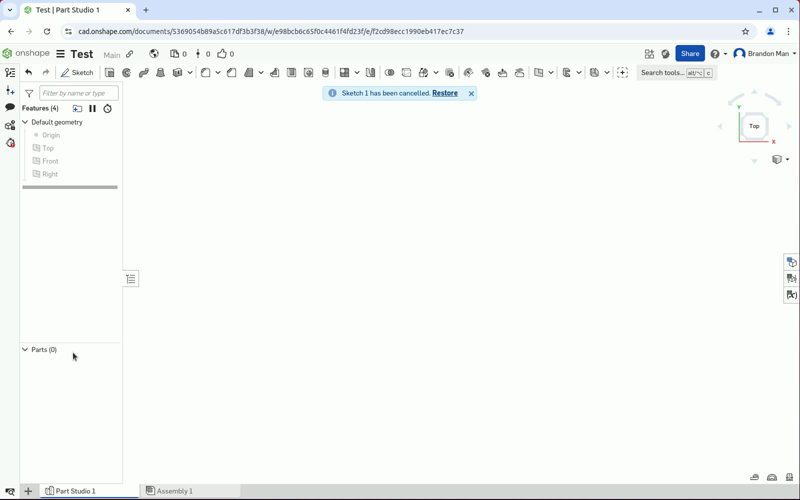
key(up)
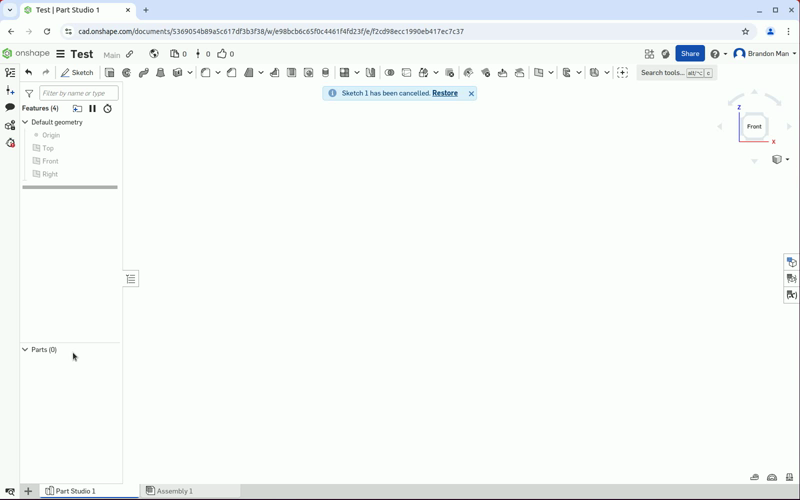
key_up(shift)
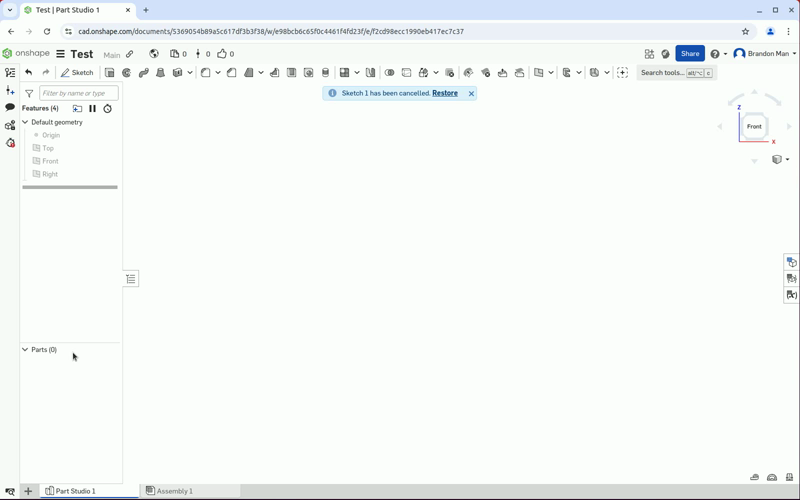
mouse_move(73, 352)
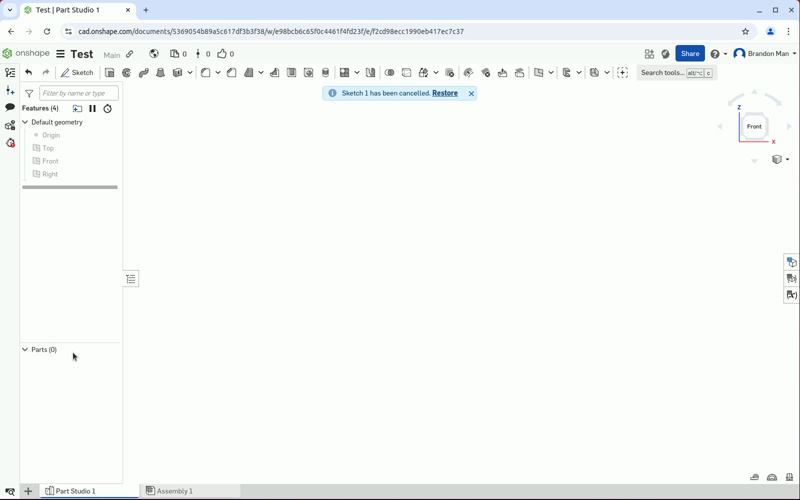
key(shift+y)
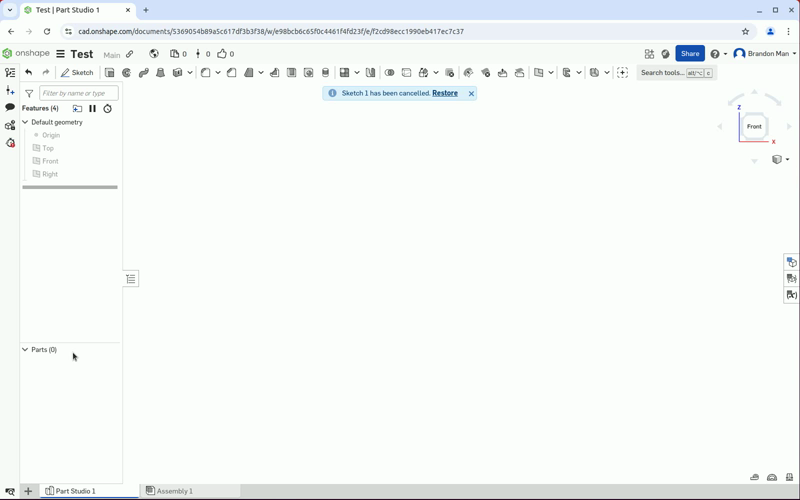
key(shift+s)
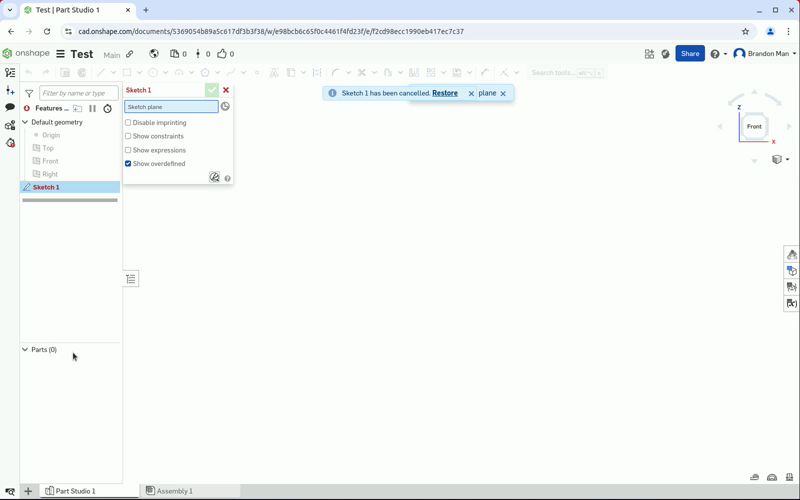
mouse_move(73, 163)
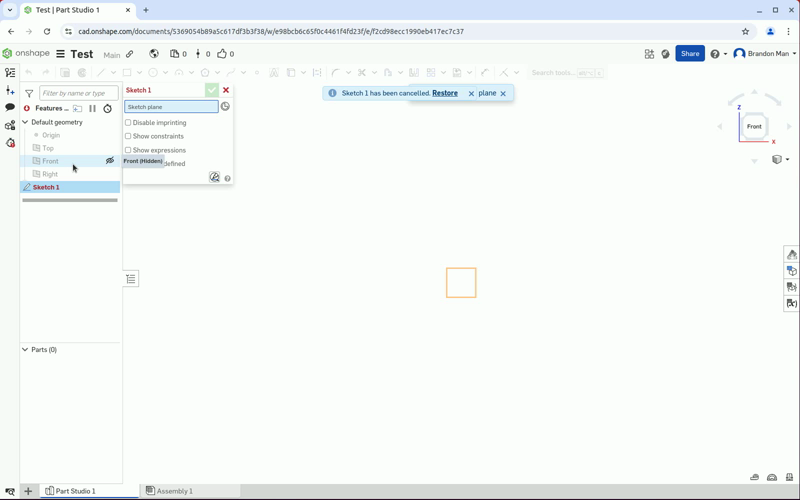
click(73, 163)
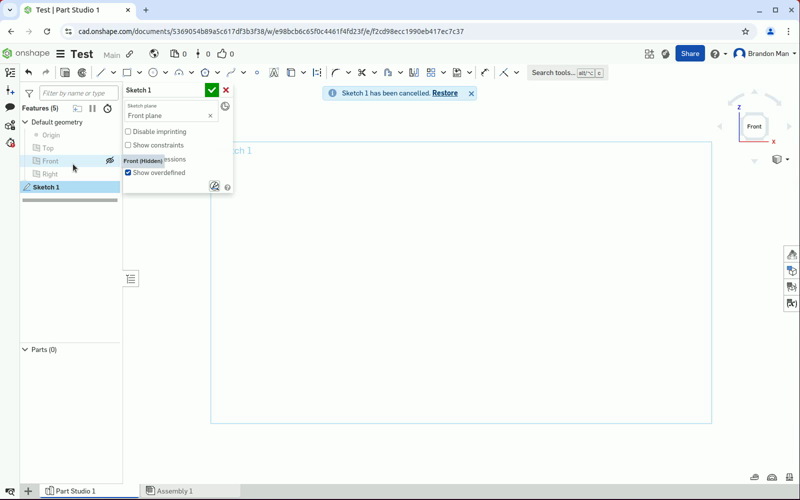
mouse_move(73, 352)
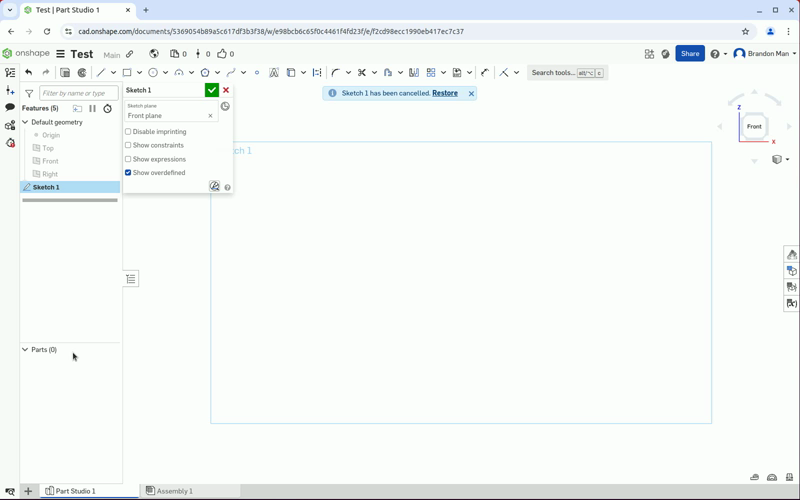
key(y)
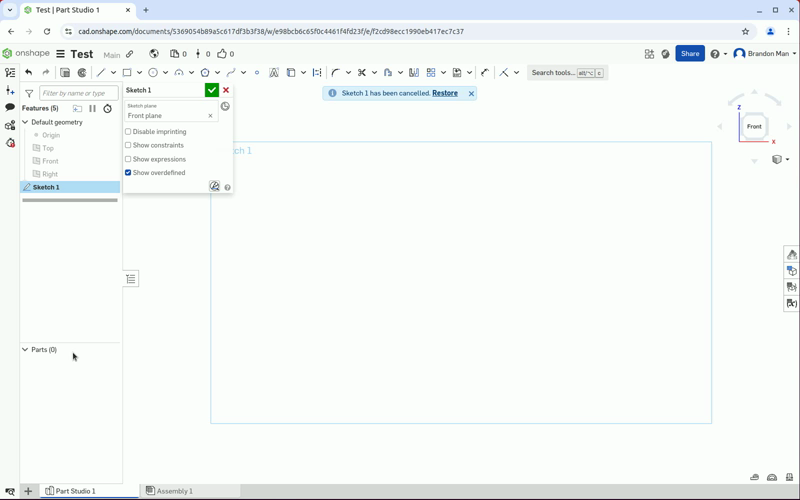
key(l)
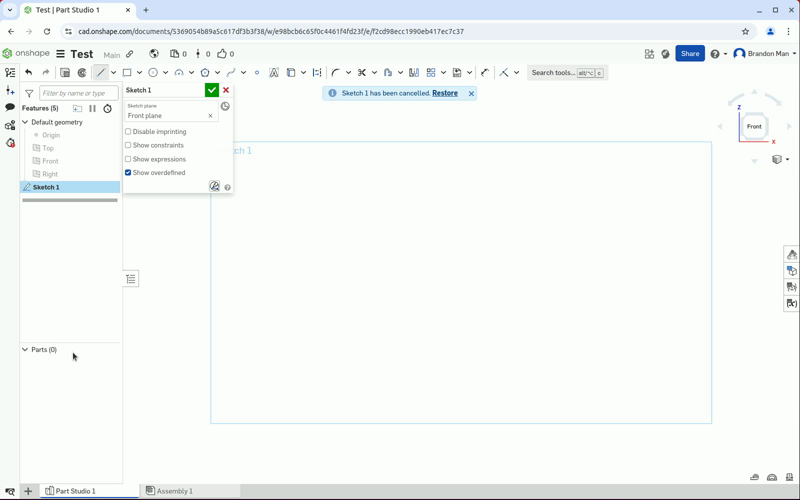
key_down(shift)
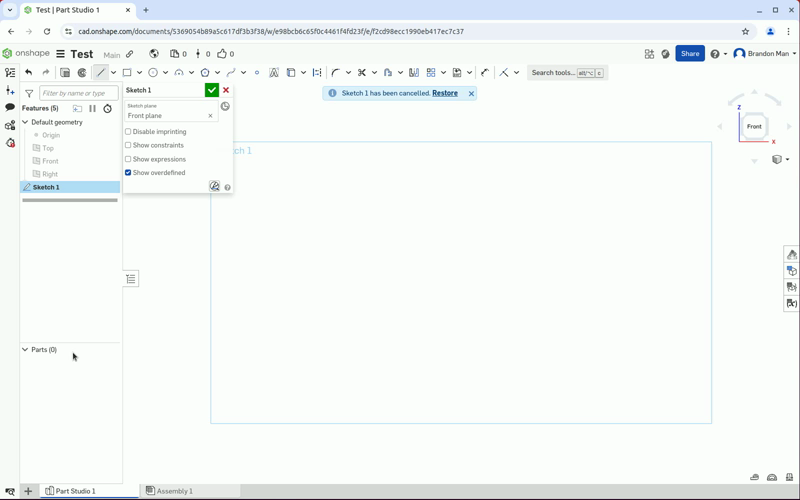
mouse_move(348, 352)
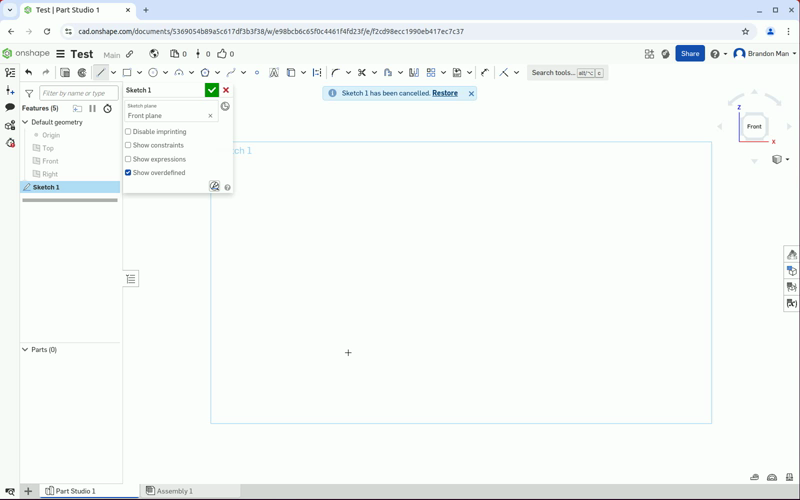
click(348, 352)
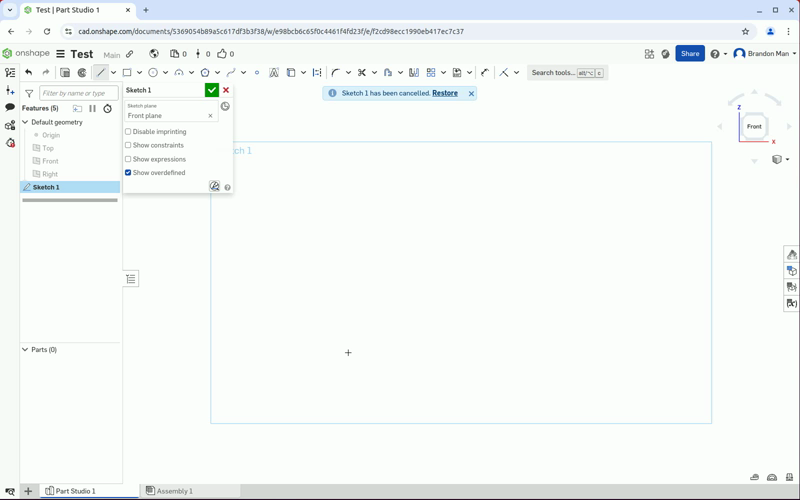
key_up(shift)
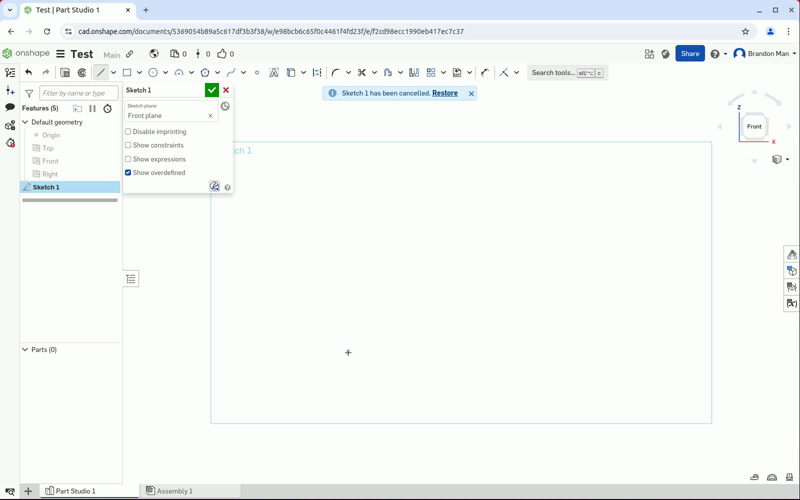
key_down(shift)
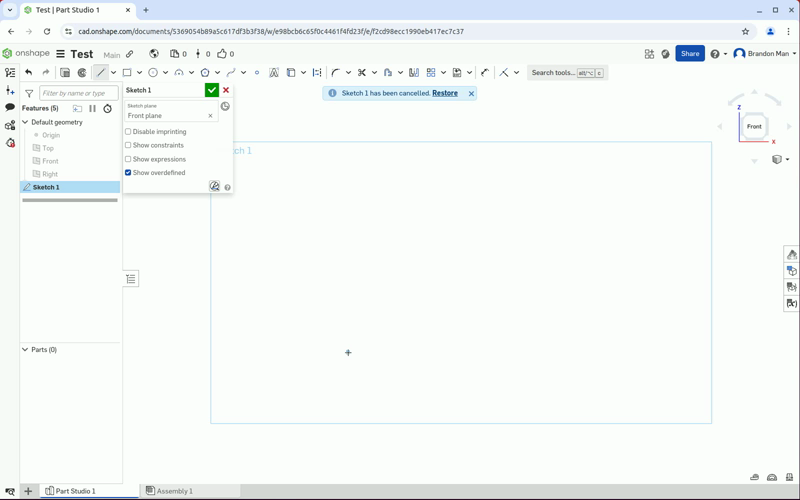
mouse_move(572, 352)
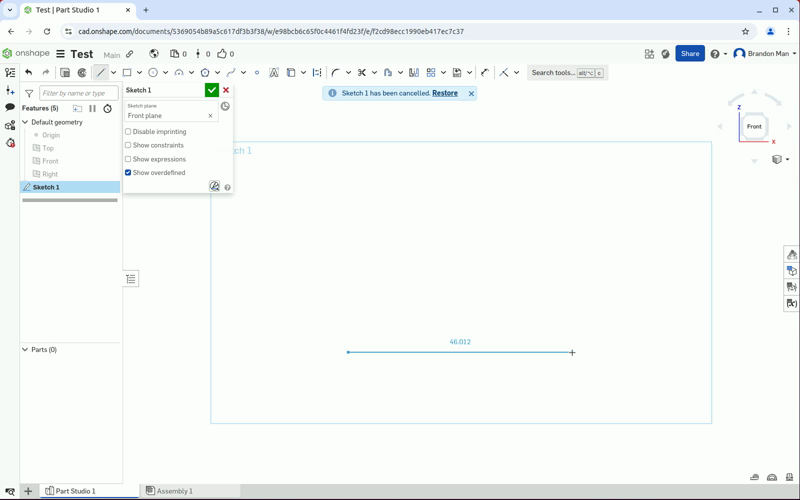
click(572, 352)
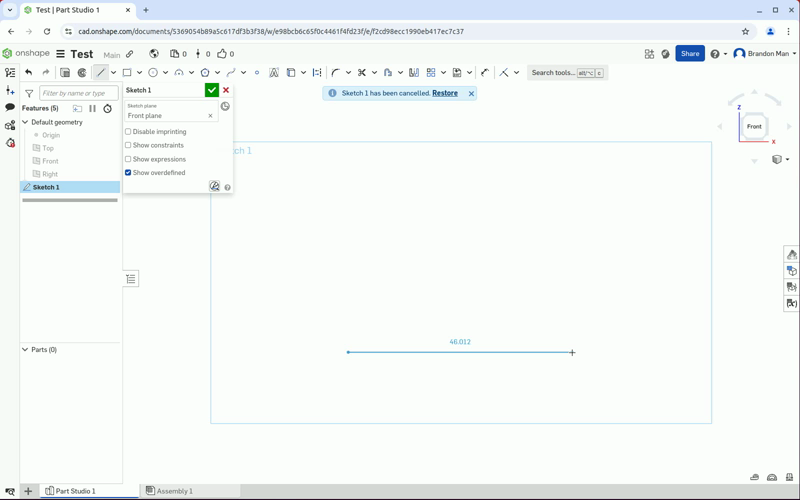
key_up(shift)
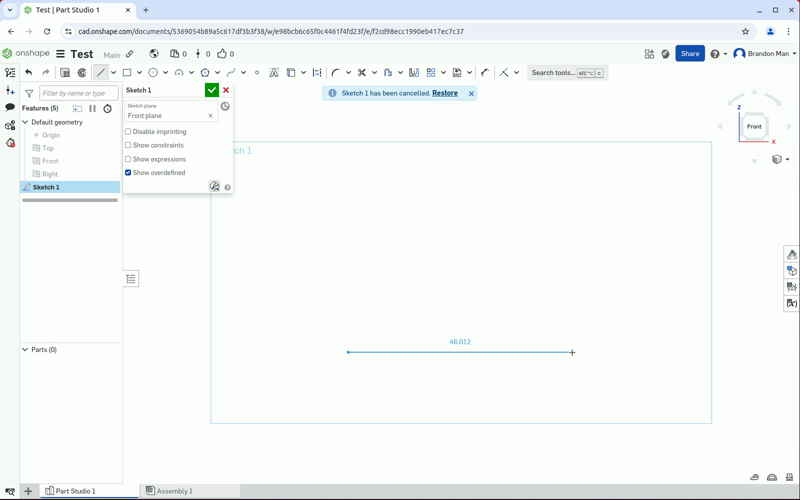
key_down(shift)
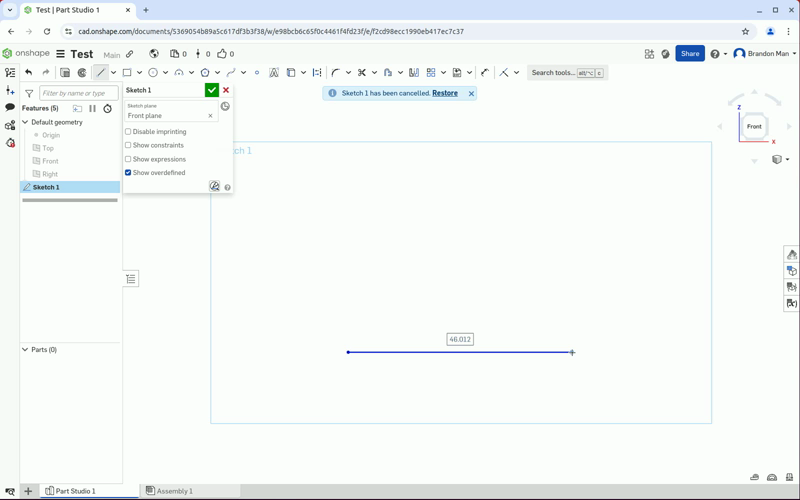
mouse_move(572, 215)
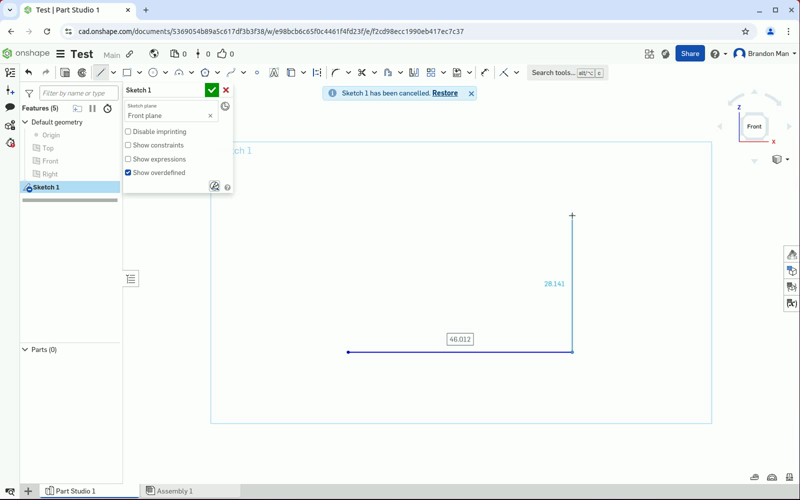
click(572, 215)
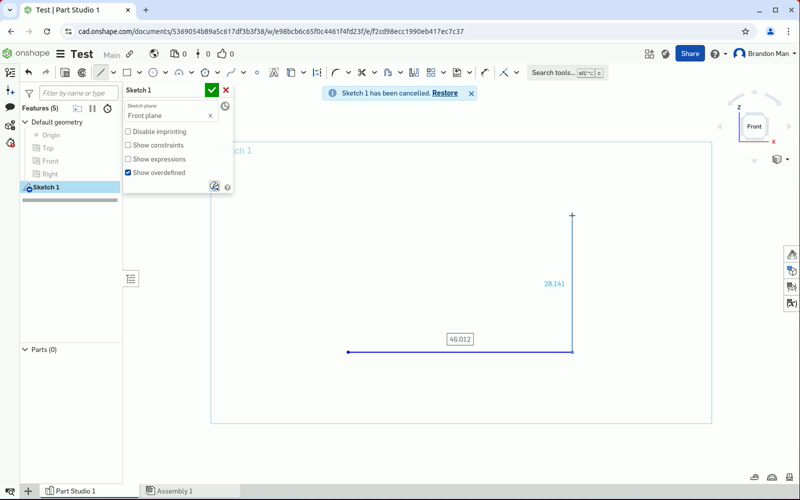
key_up(shift)
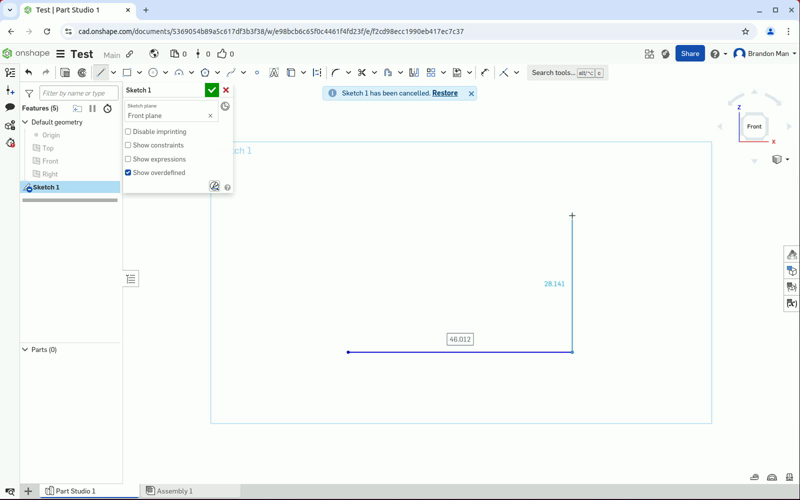
key_down(shift)
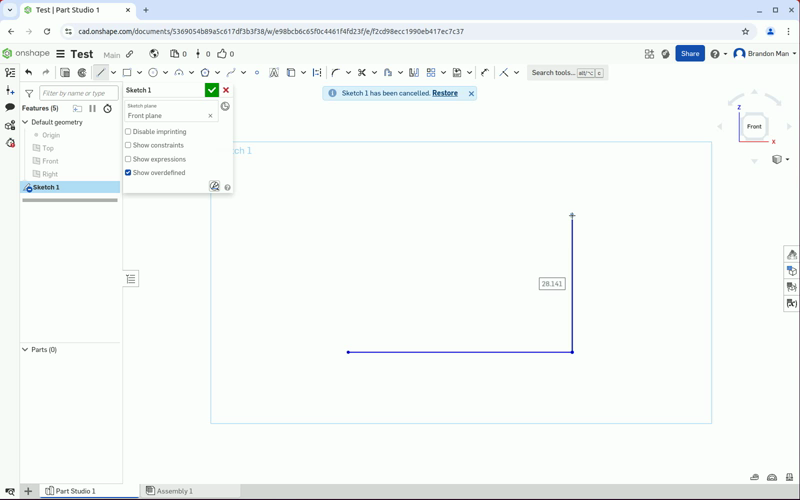
mouse_move(348, 215)
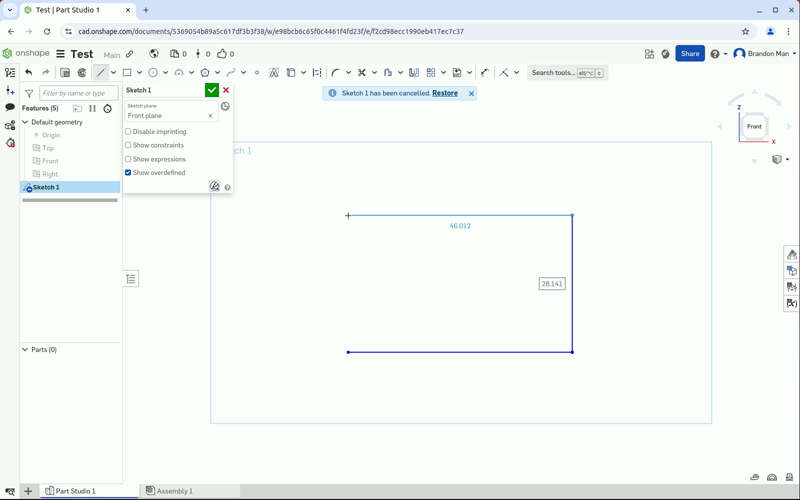
click(348, 215)
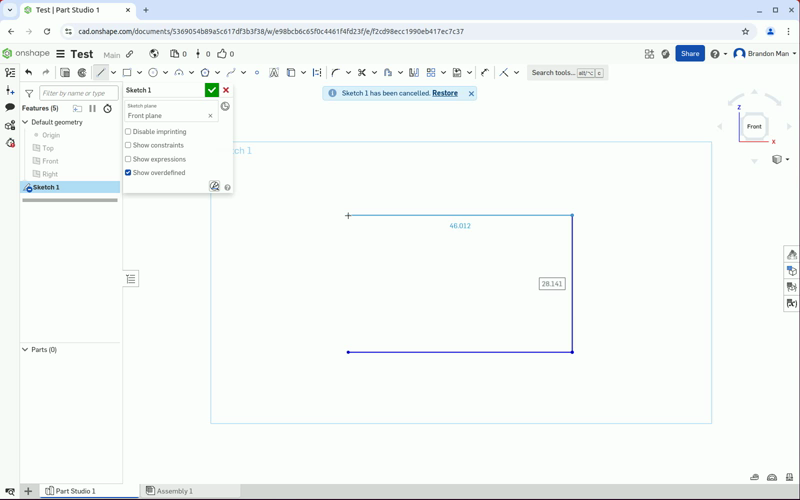
key_up(shift)
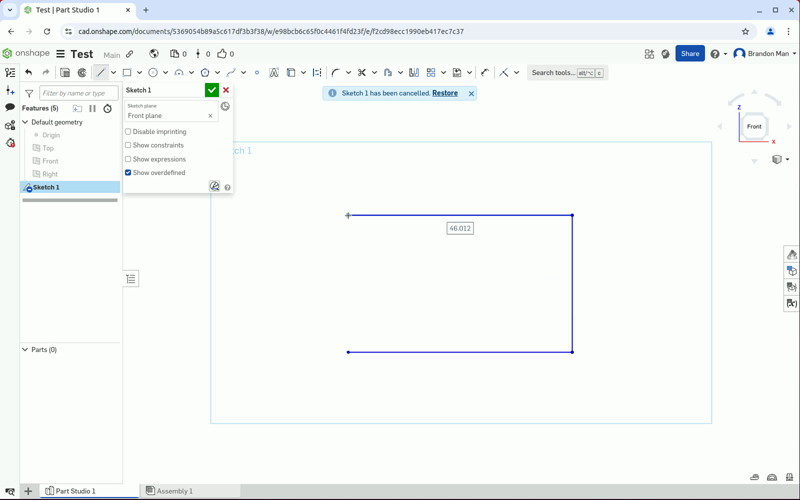
key_down(shift)
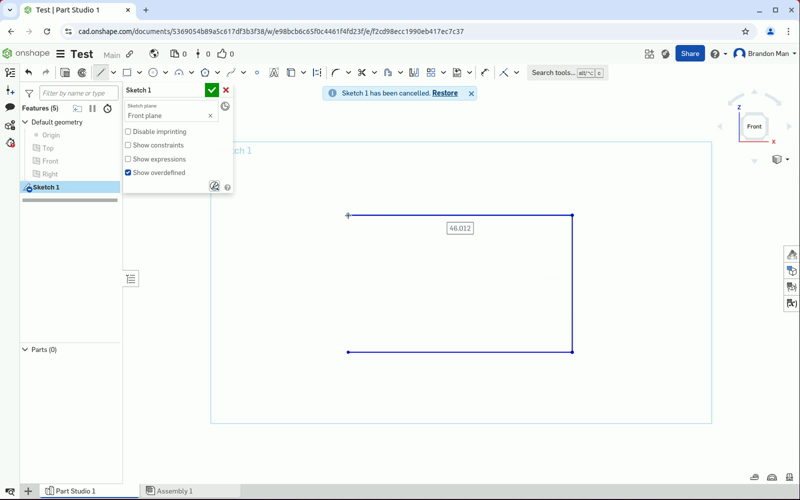
mouse_move(348, 352)
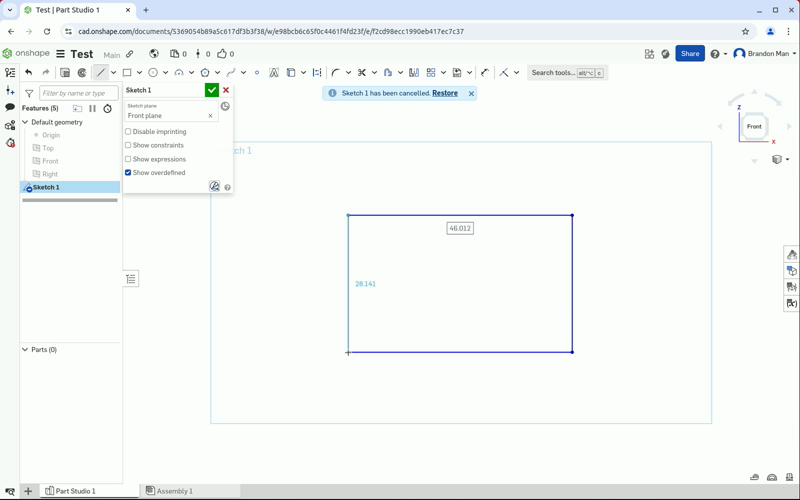
key_up(shift)
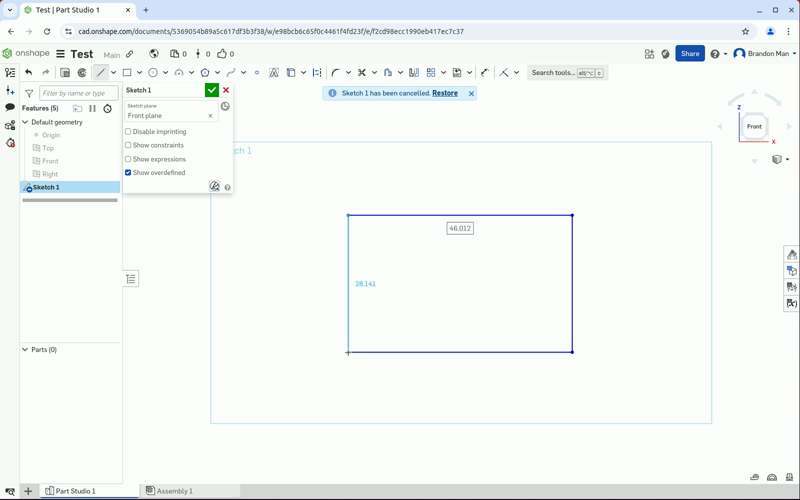
click(348, 352)
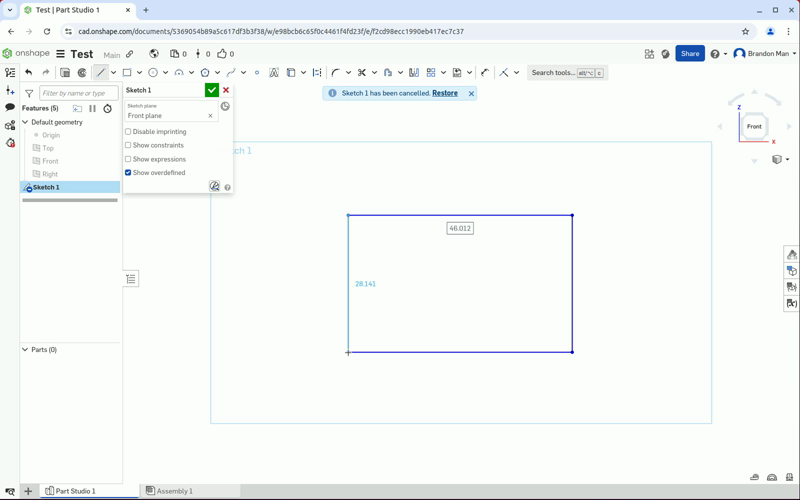
key(esc)
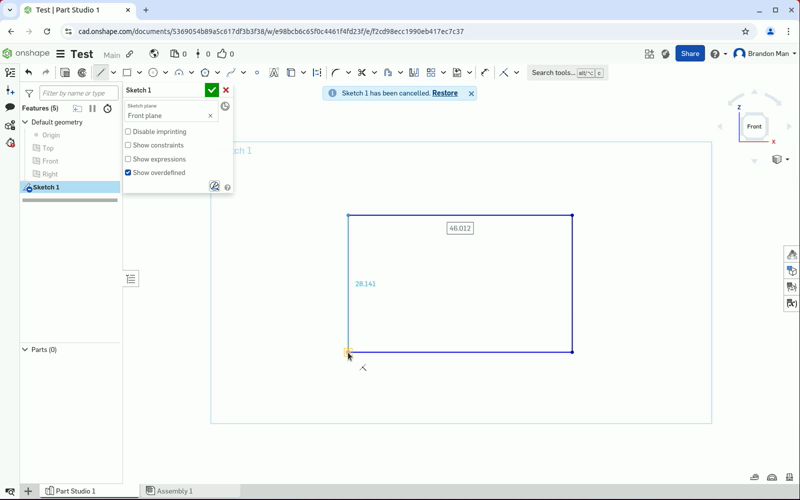
mouse_move(531, 270)
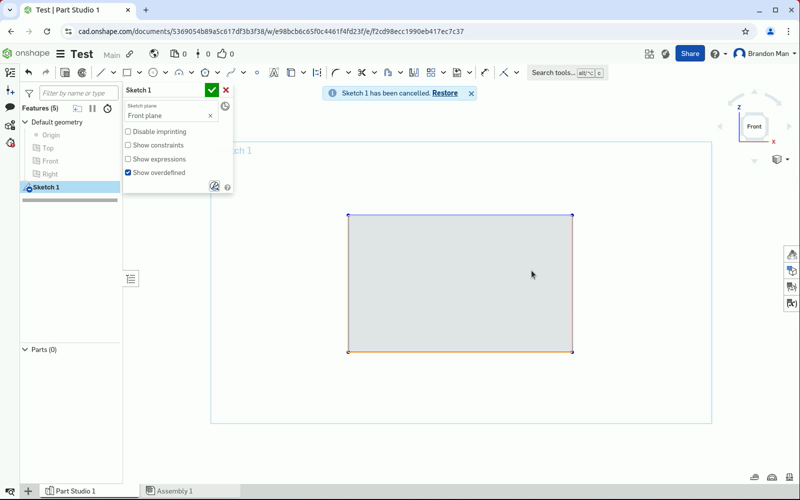
click(531, 270)
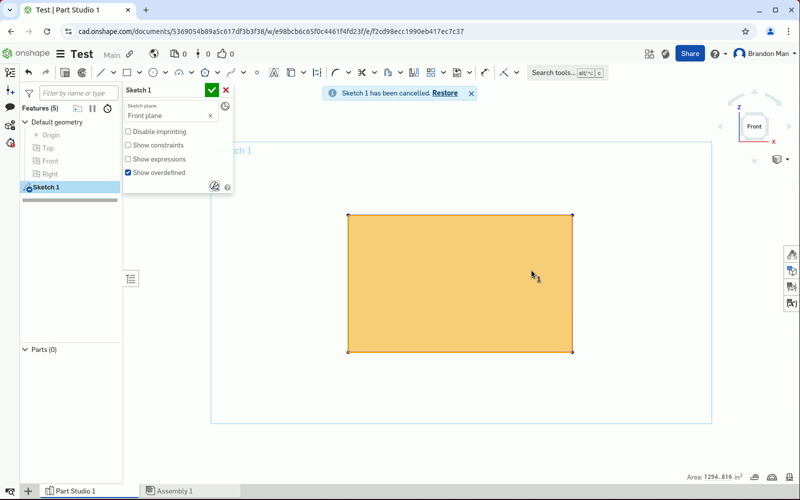
mouse_move(73, 352)
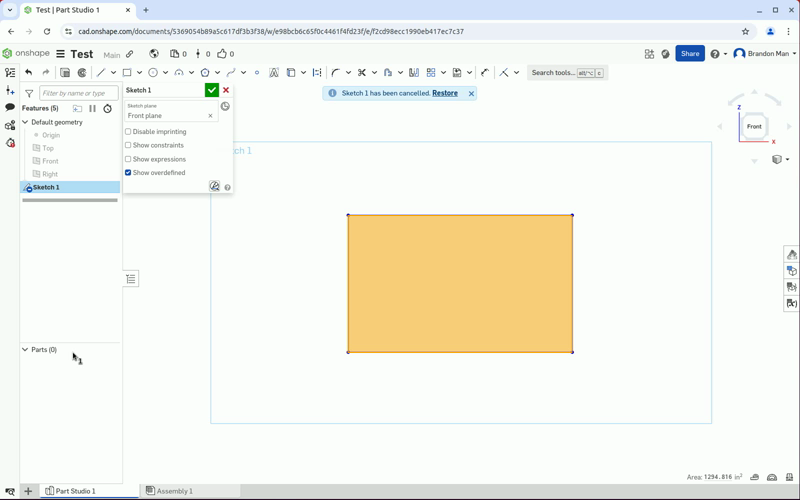
key(shift+y)
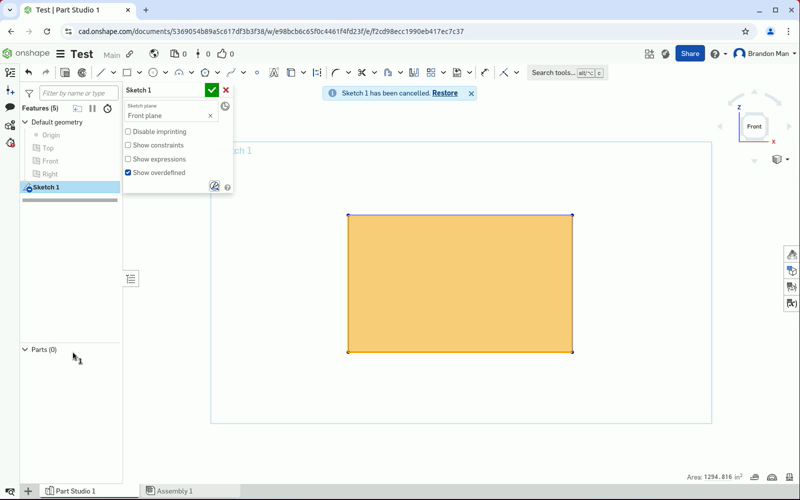
key(shift+e)
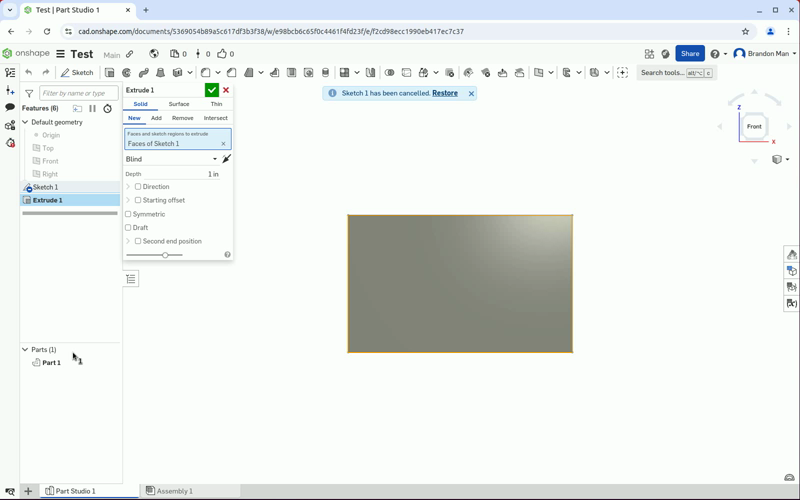
mouse_move(143, 106)
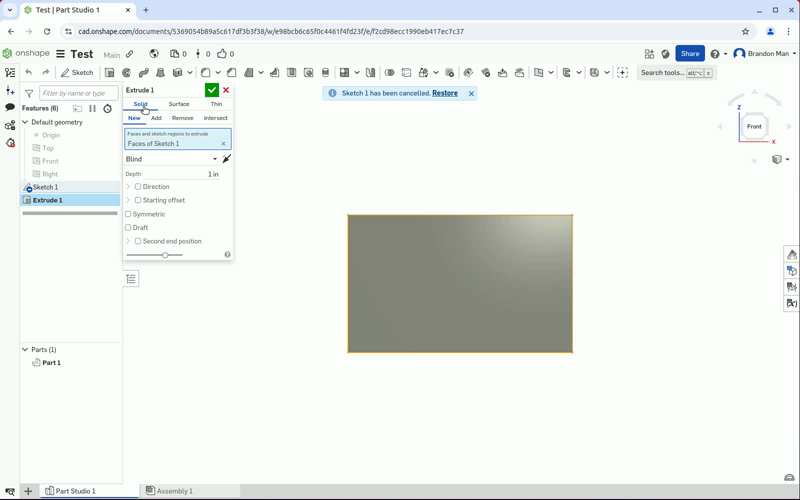
click(143, 106)
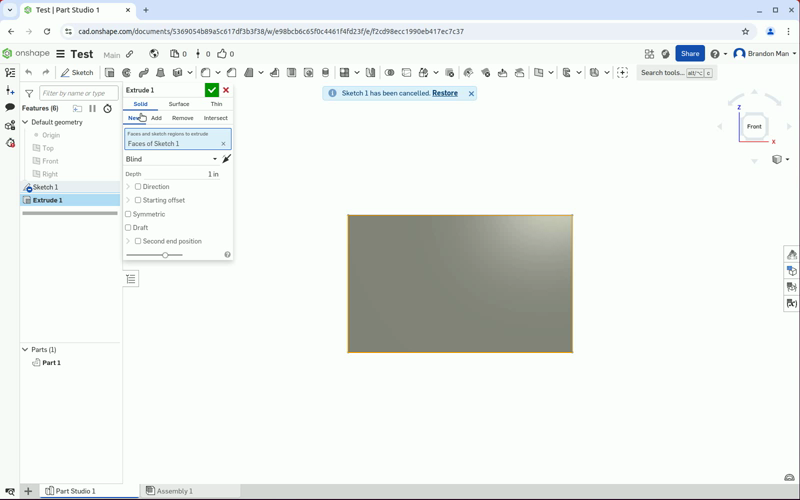
mouse_move(137, 120)
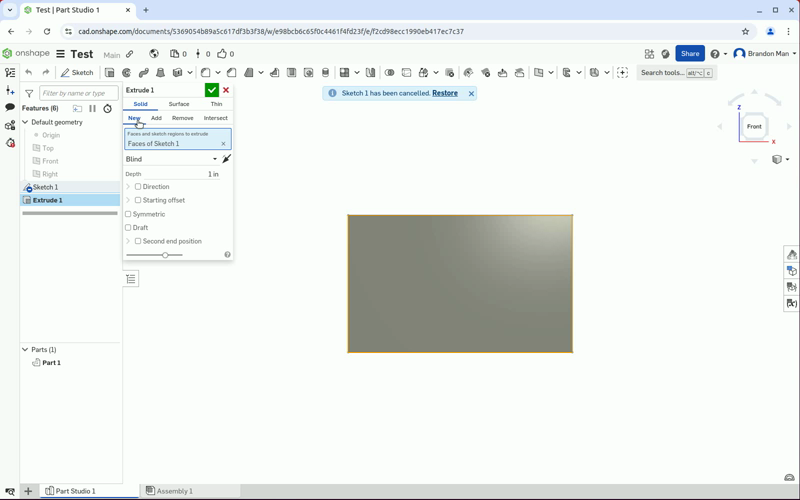
click(137, 120)
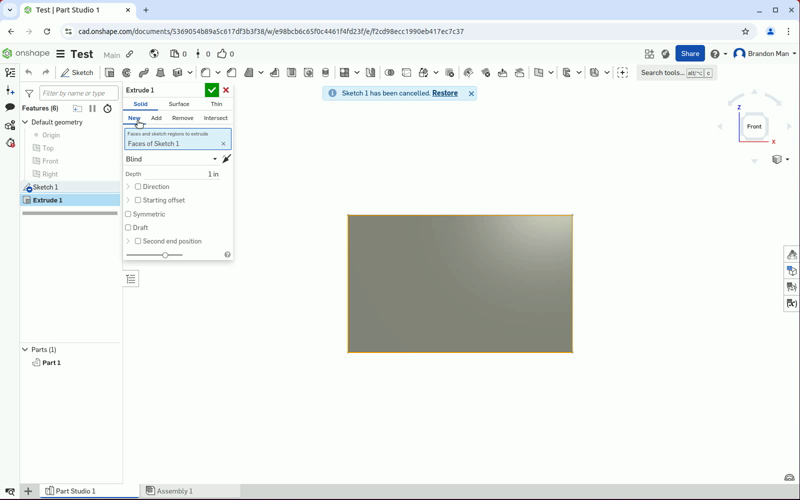
key(tab, 4)
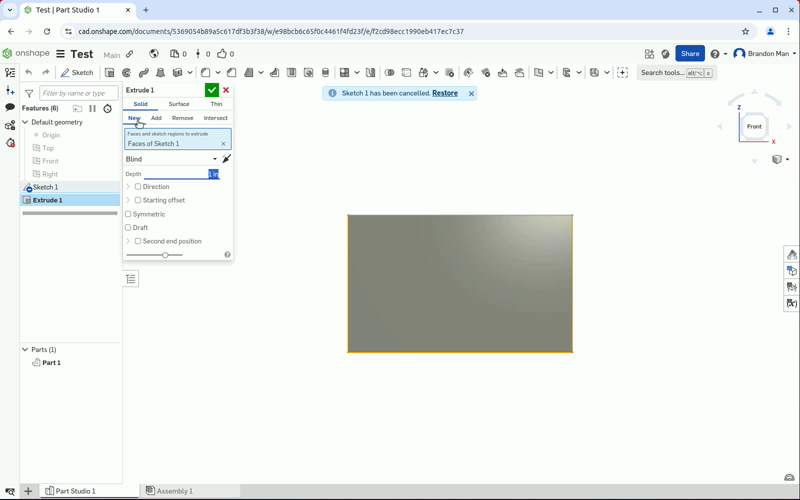
text(14.683)
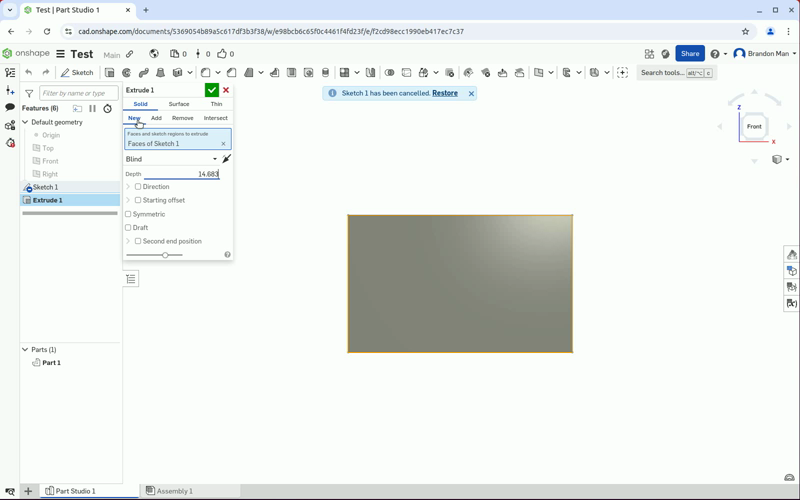
key(enter)
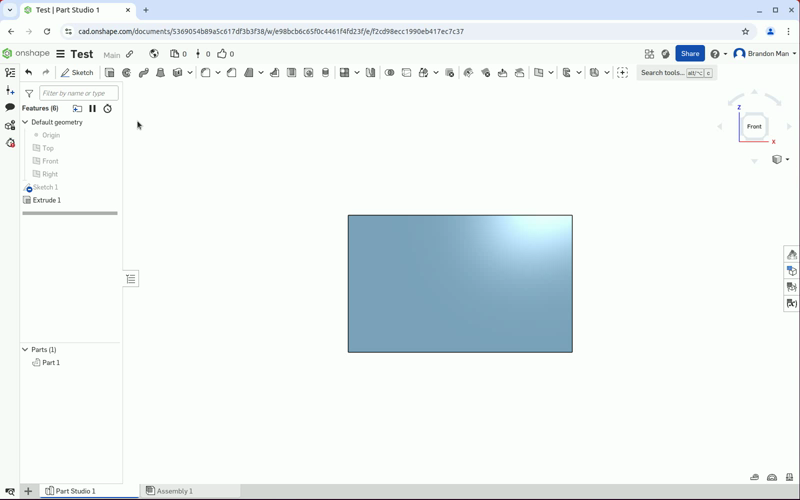
key(shift+h)
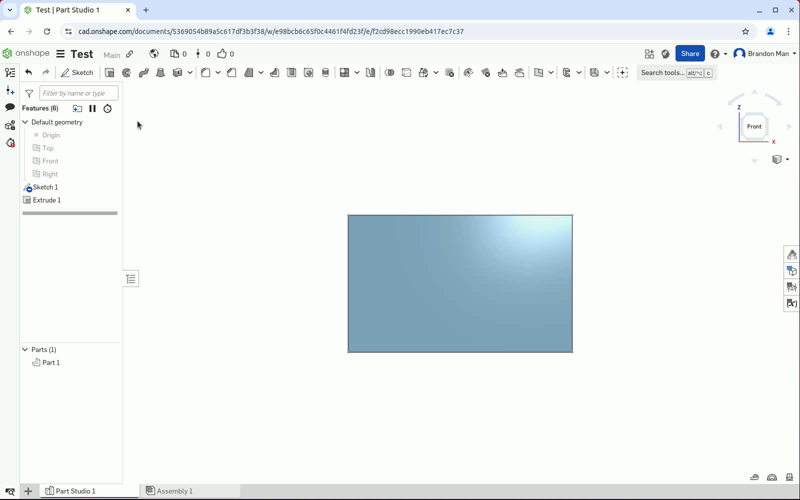
key(shift+h)
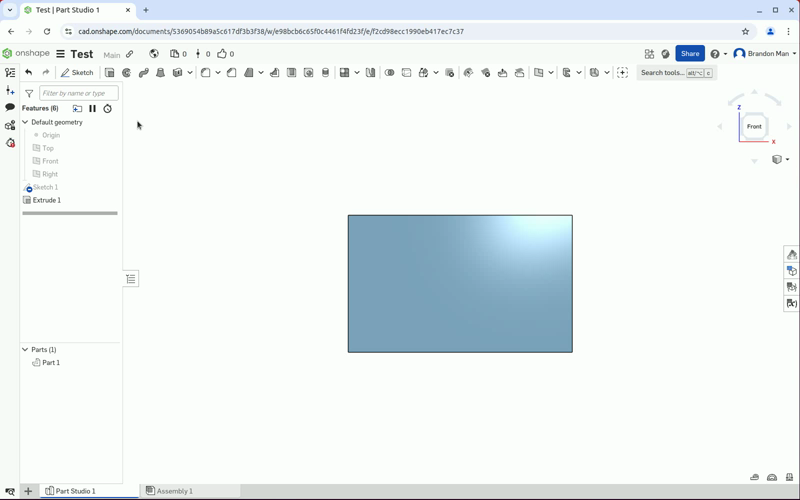
mouse_move(73, 189)
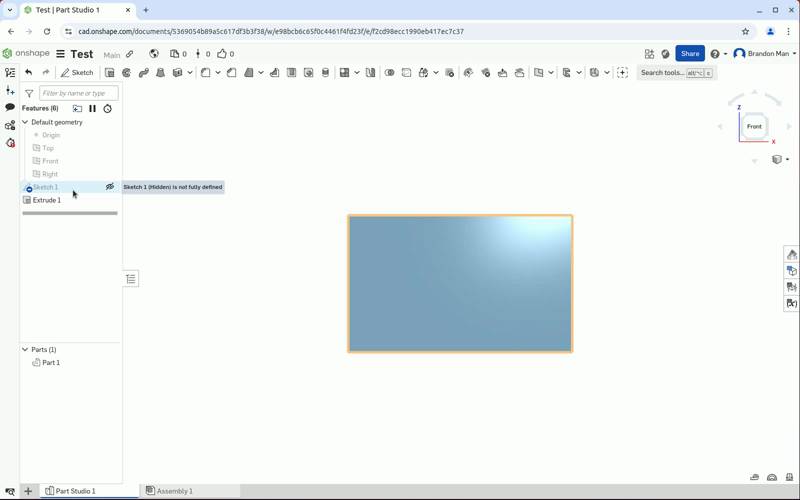
click(73, 189)
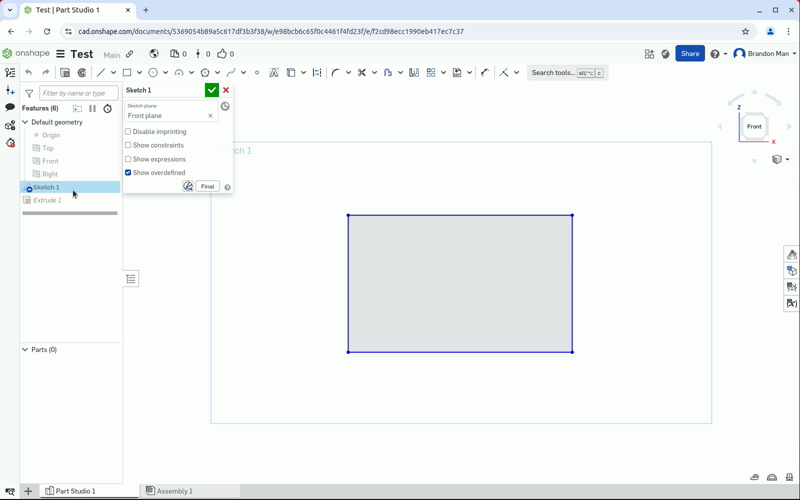
mouse_move(229, 92)
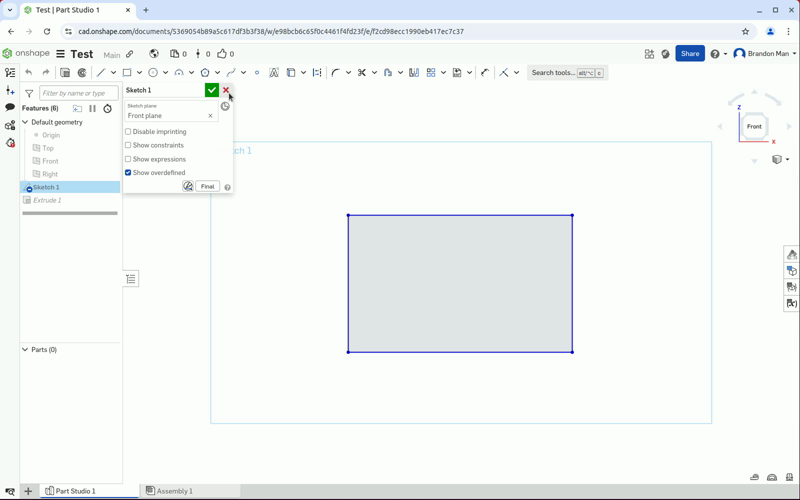
click(229, 92)
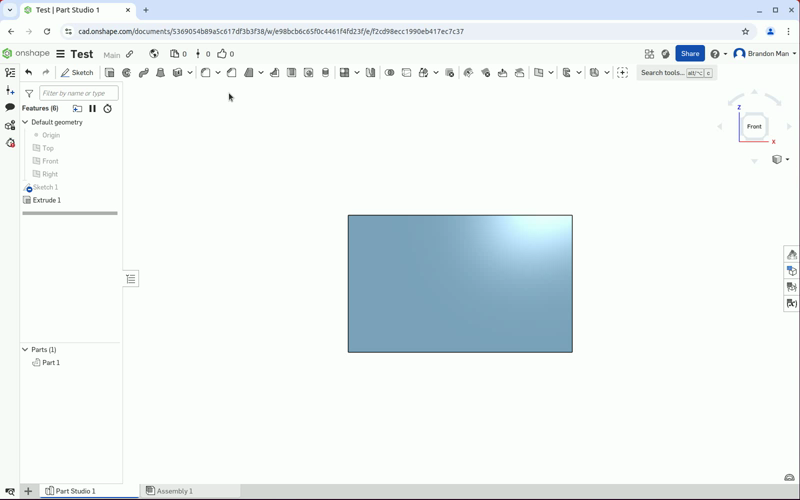
mouse_move(541, 75)
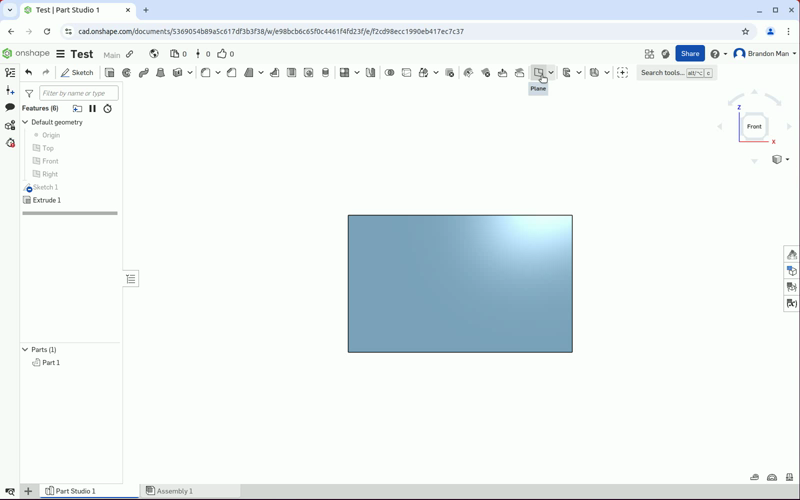
click(541, 75)
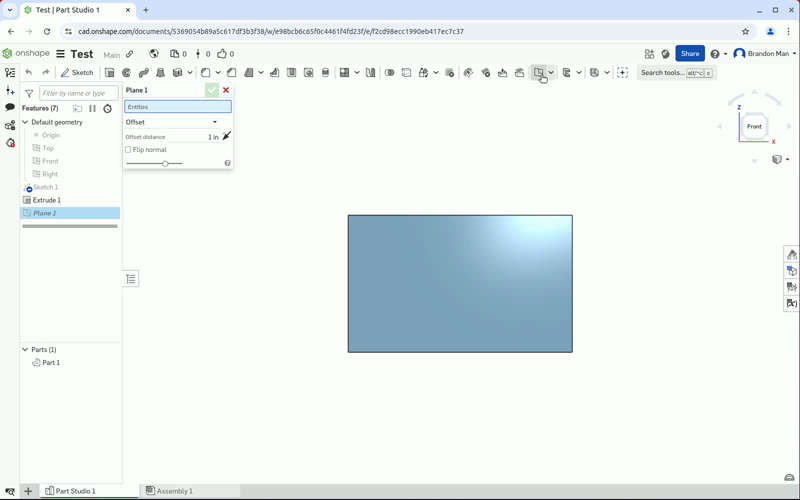
mouse_move(73, 163)
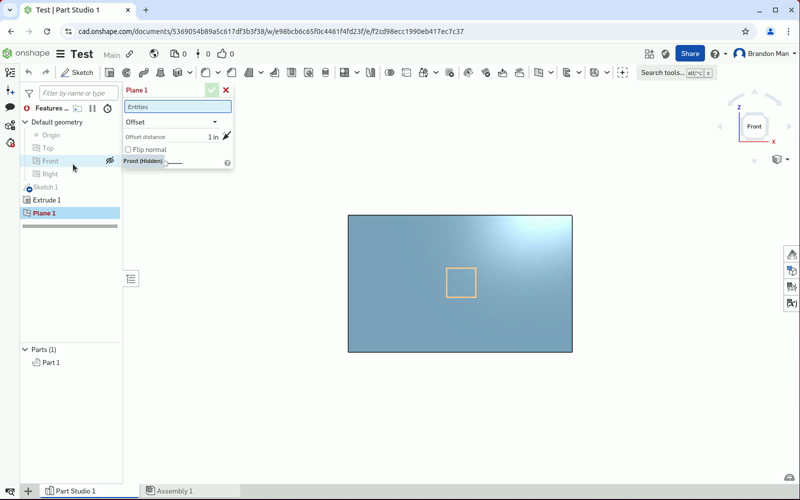
click(73, 163)
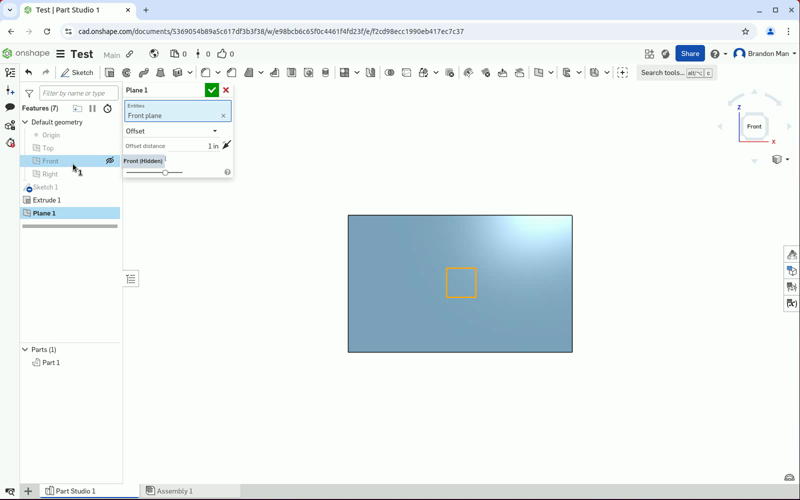
key(tab, 2)
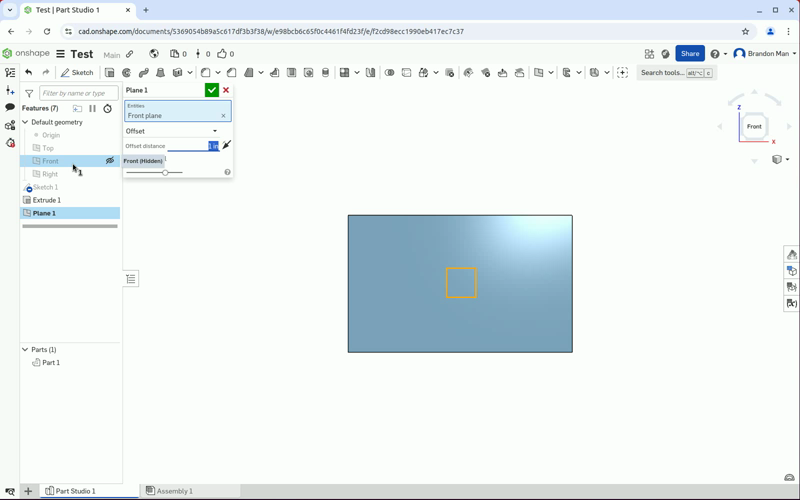
text(14.697)
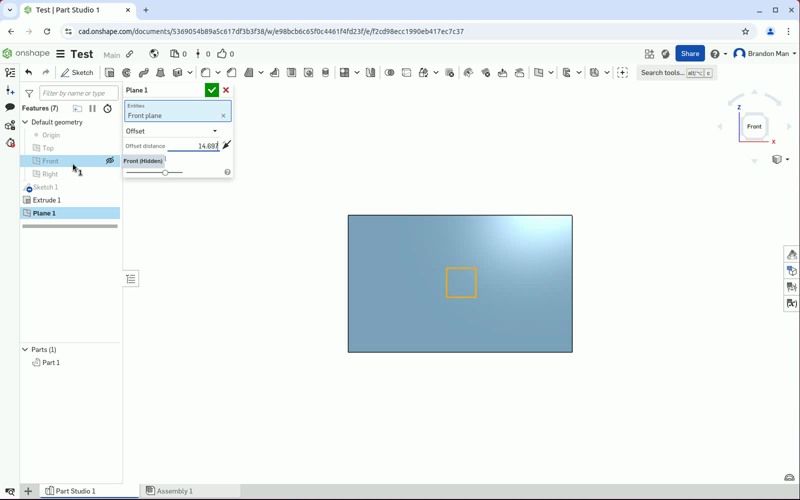
key(enter, 2)
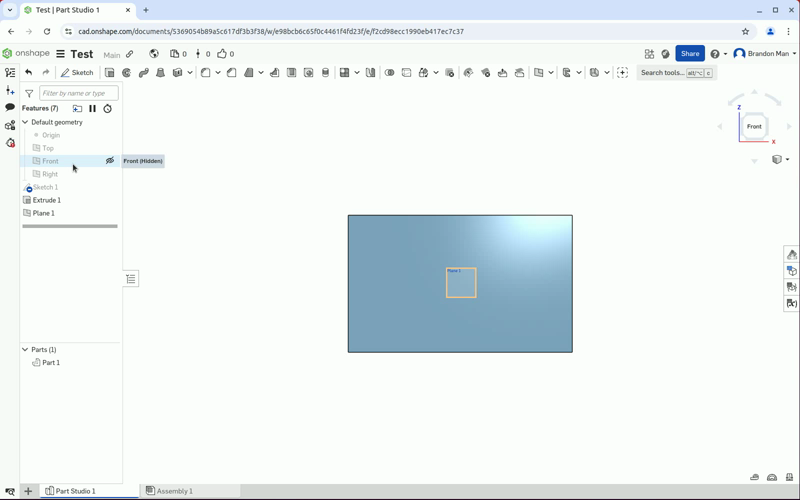
key(shift+s)
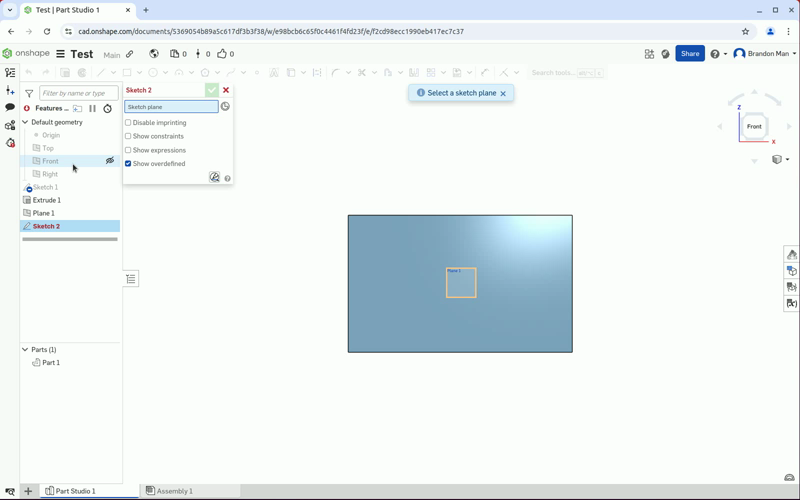
mouse_move(73, 215)
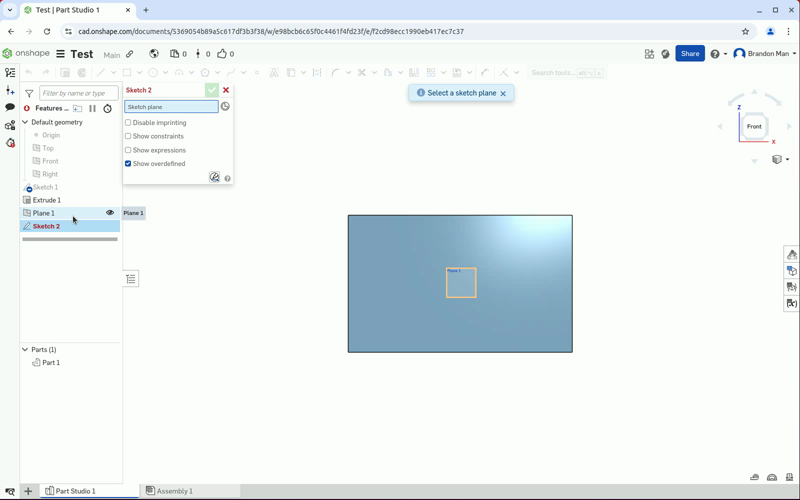
click(73, 215)
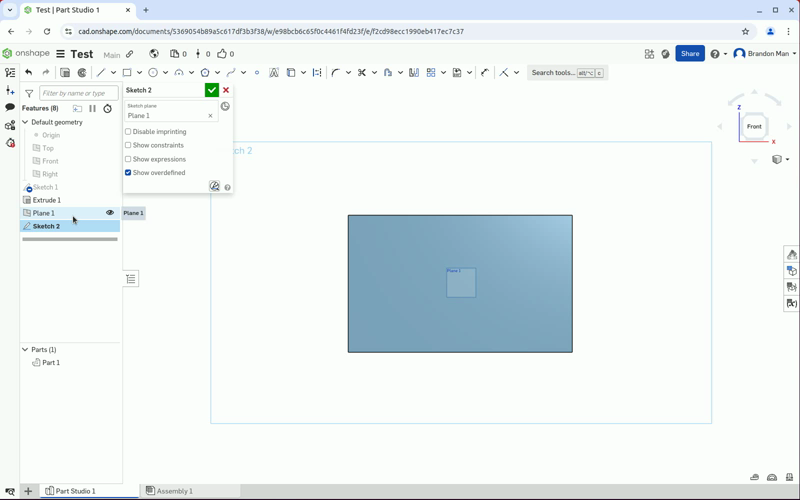
mouse_move(73, 352)
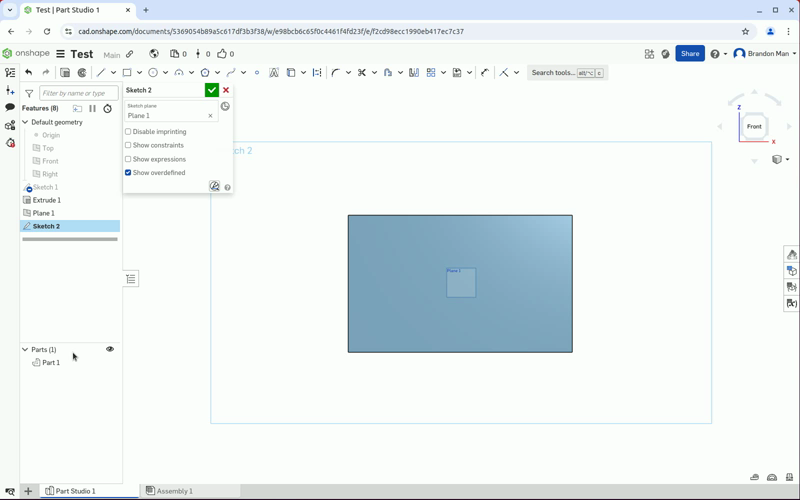
key(y)
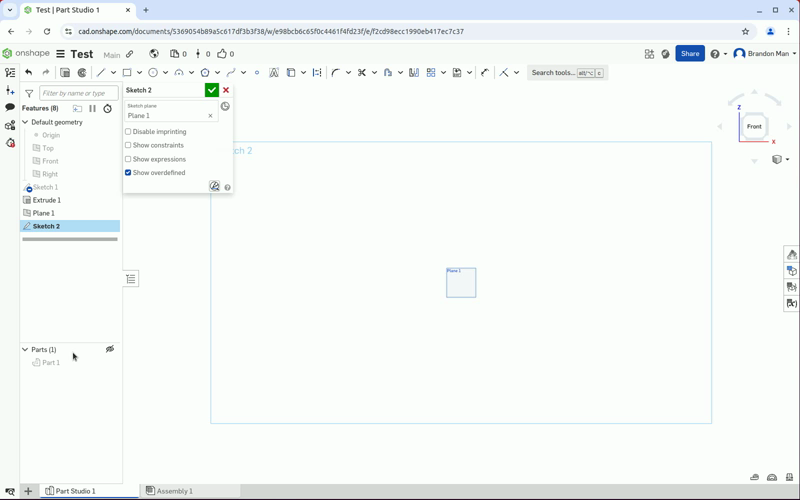
key(l)
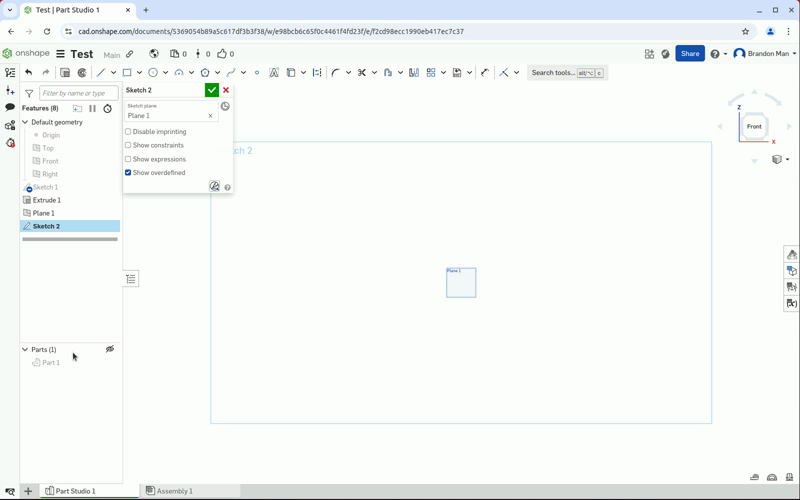
key_down(shift)
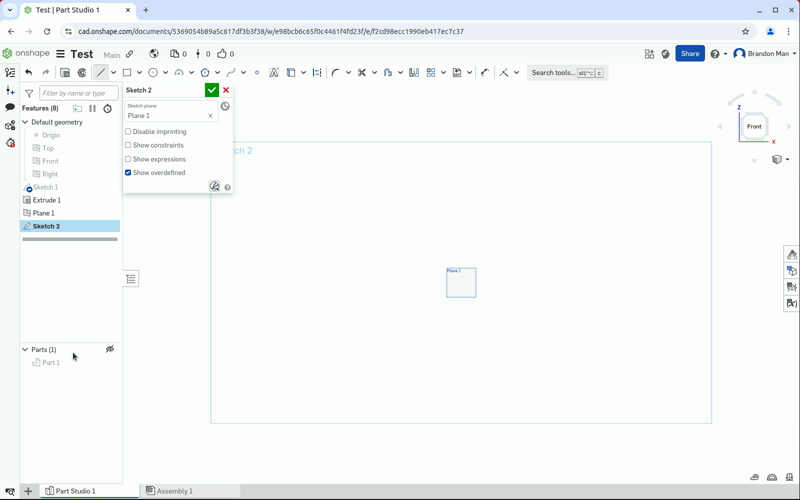
mouse_move(351, 346)
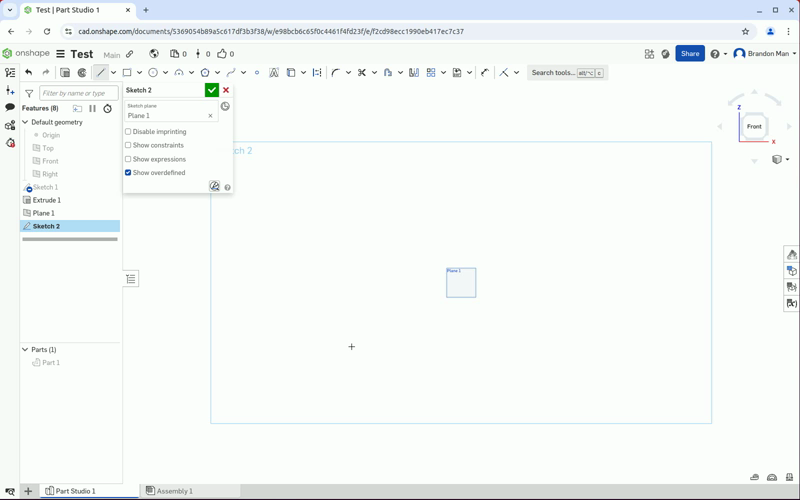
click(351, 346)
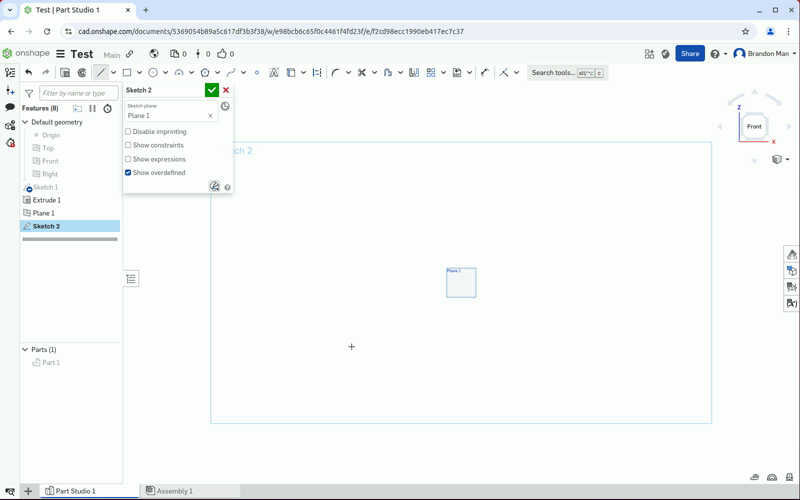
key_up(shift)
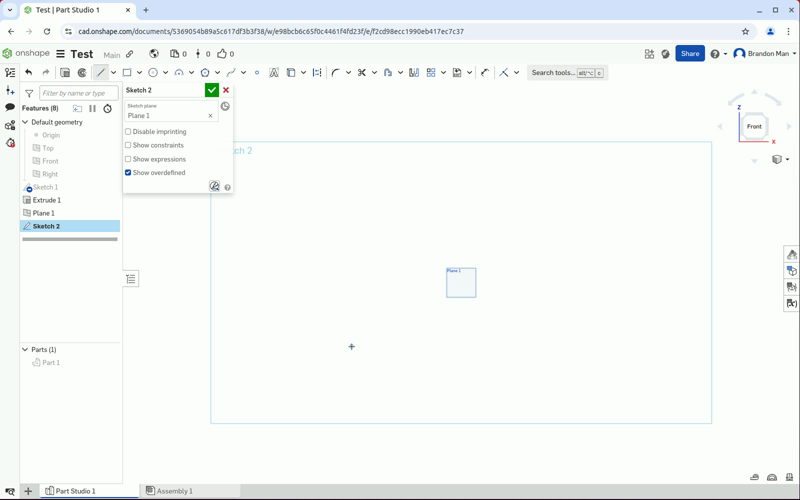
key_down(shift)
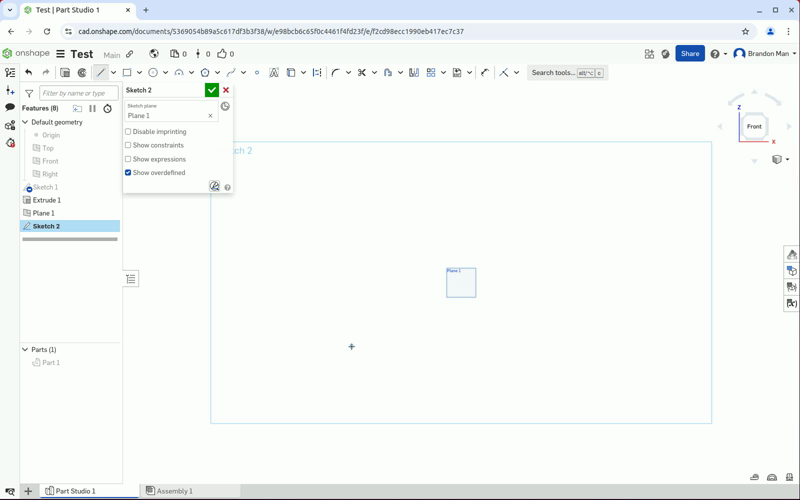
mouse_move(460, 346)
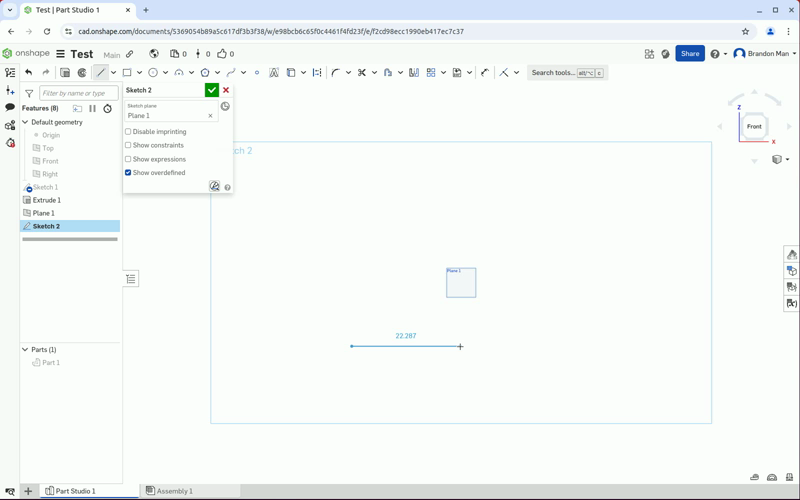
click(460, 346)
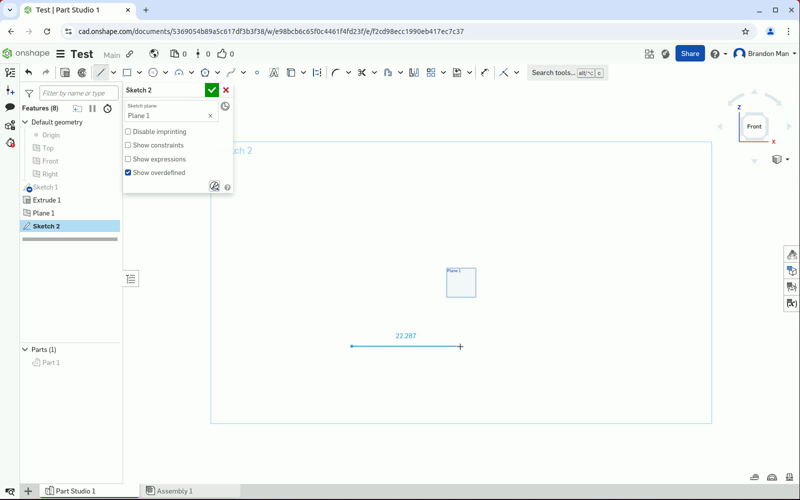
key_up(shift)
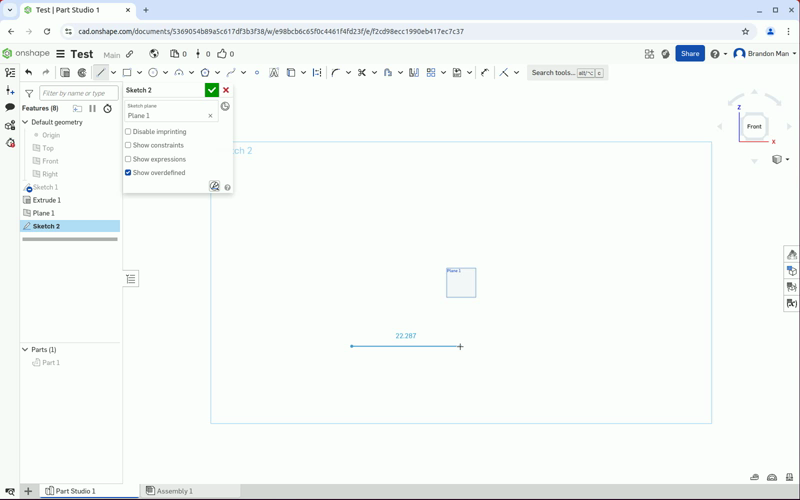
key_down(shift)
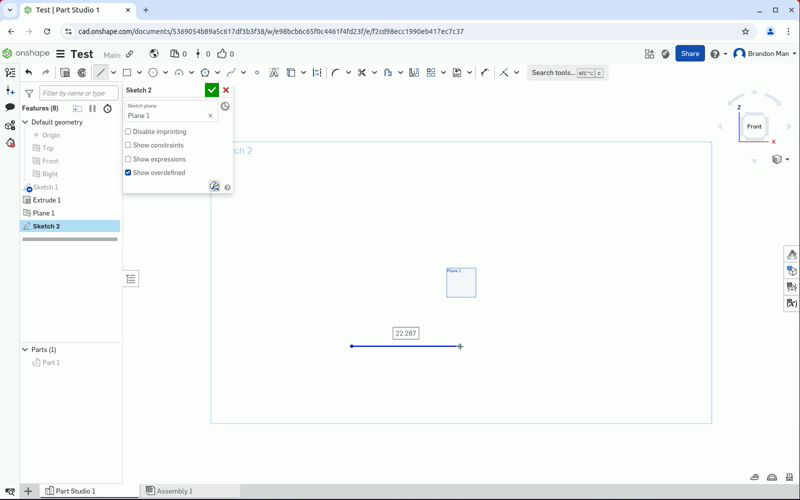
mouse_move(460, 217)
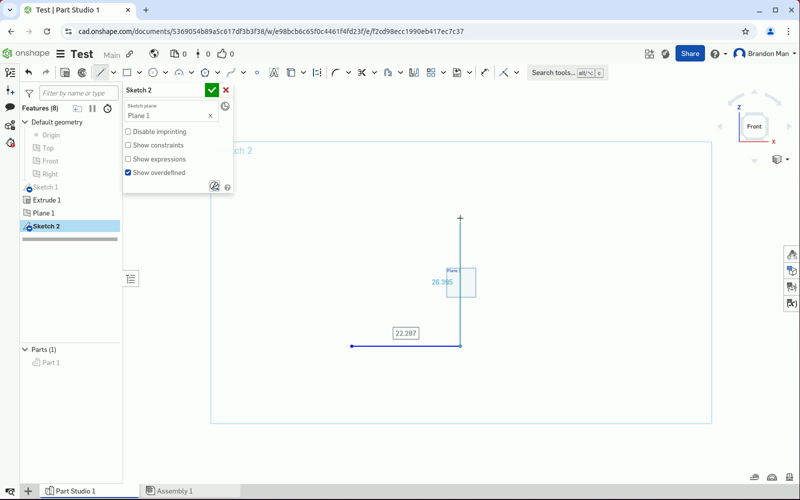
click(460, 217)
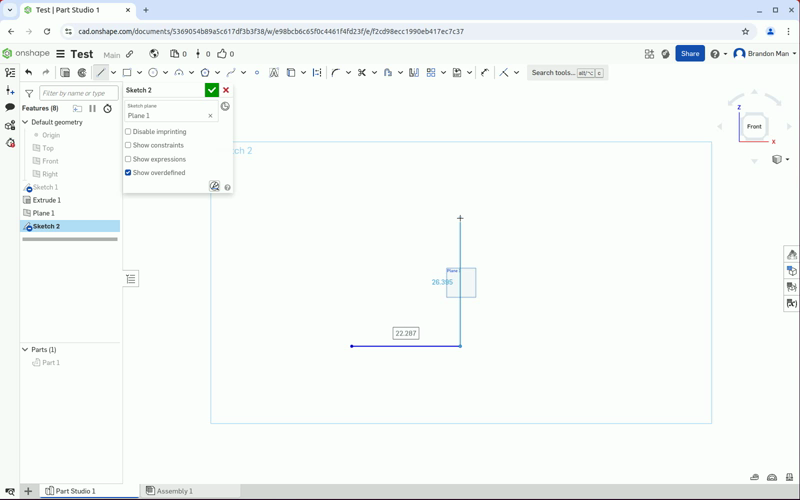
key_up(shift)
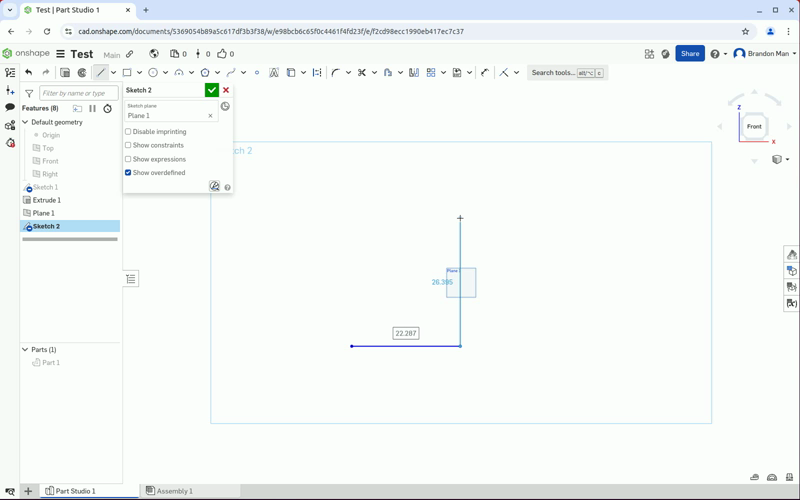
key_down(shift)
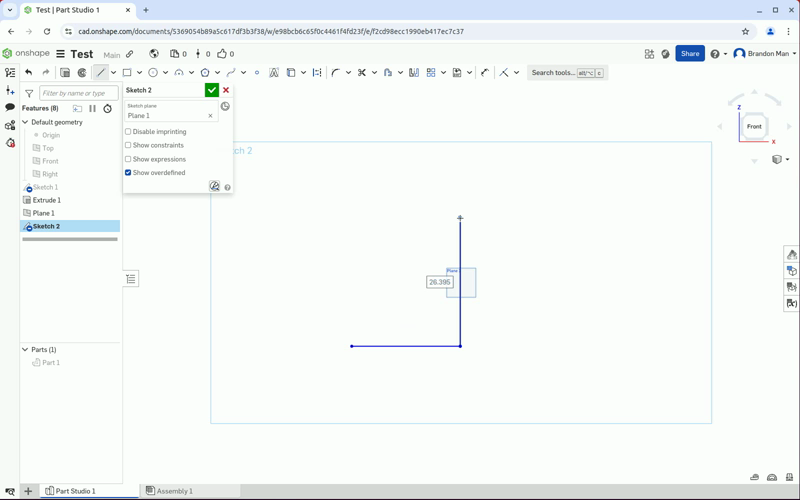
mouse_move(351, 217)
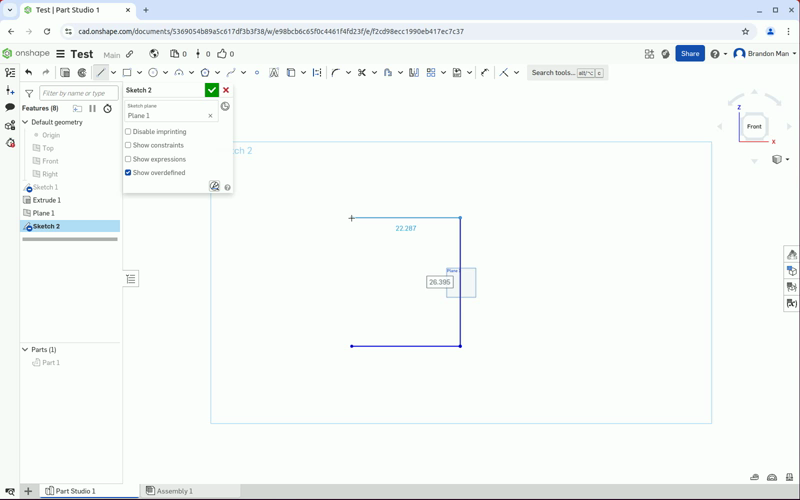
click(351, 217)
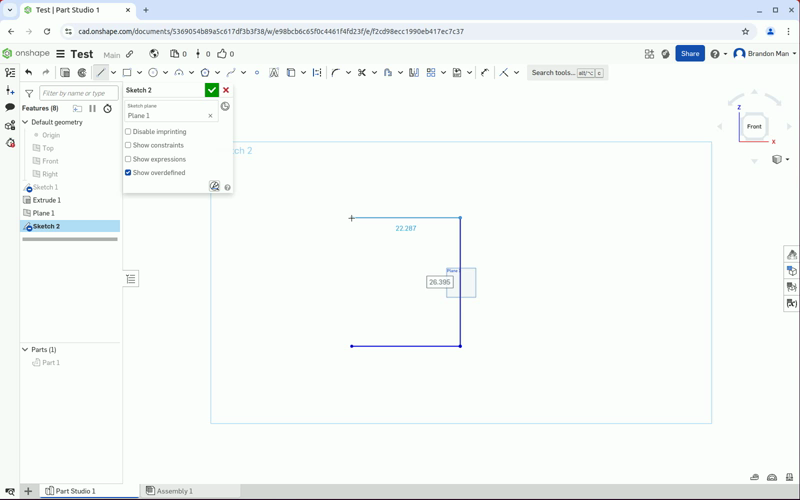
key_up(shift)
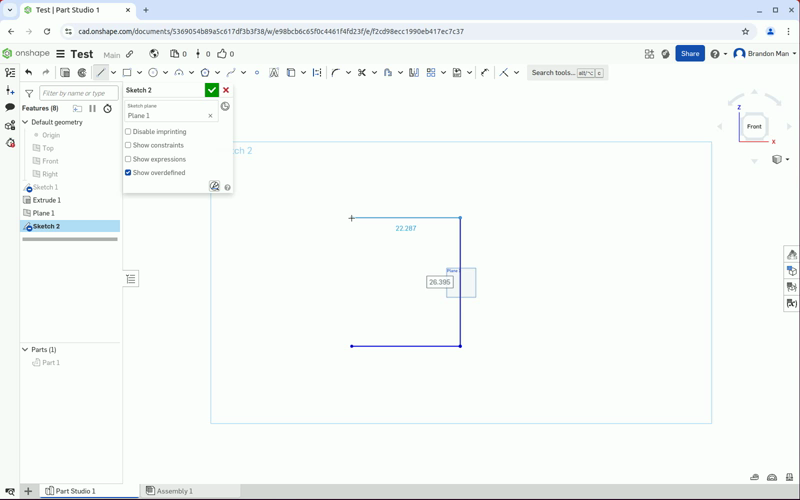
key_down(shift)
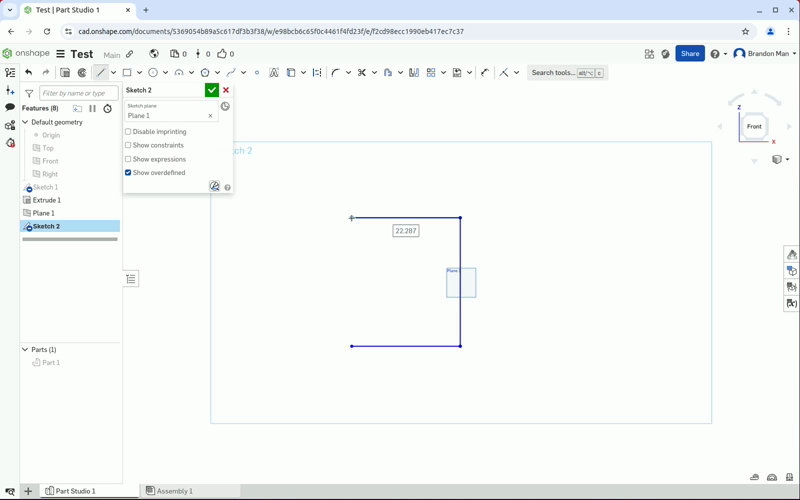
mouse_move(351, 346)
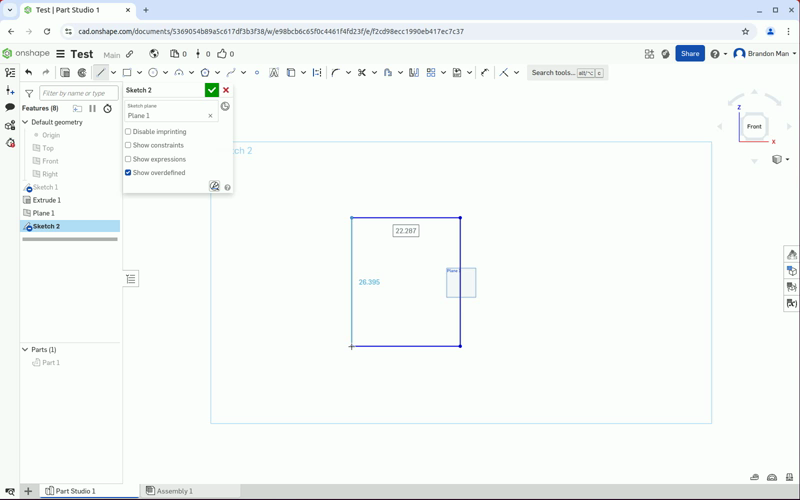
key_up(shift)
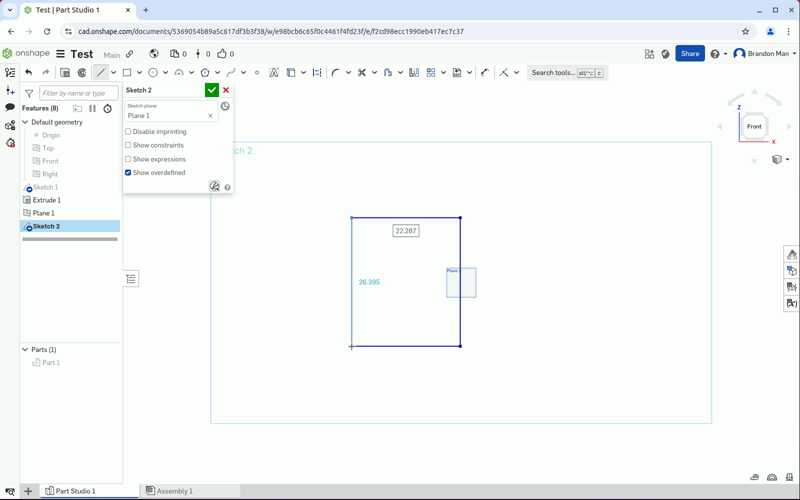
click(351, 346)
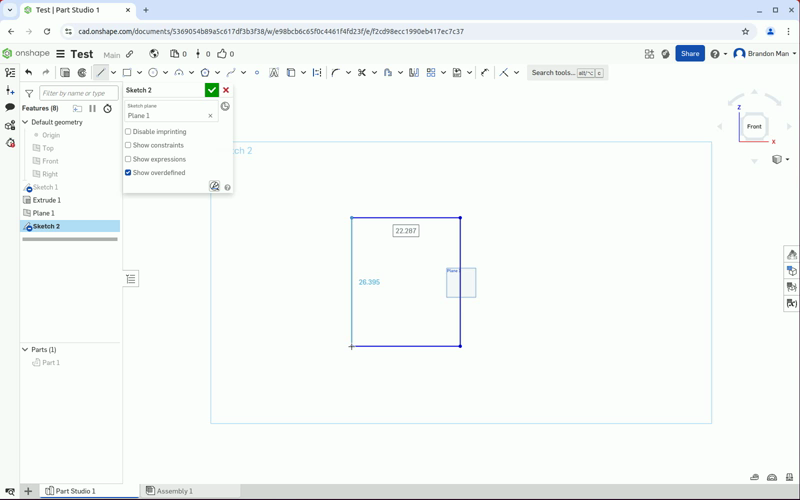
key(esc)
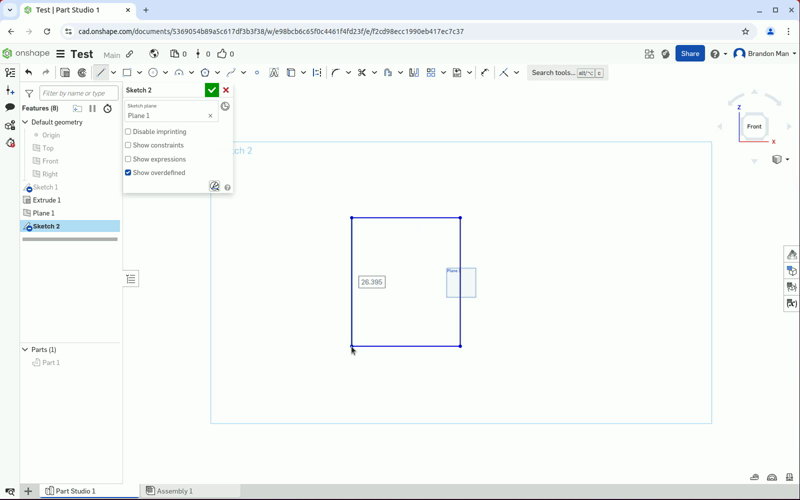
mouse_move(435, 270)
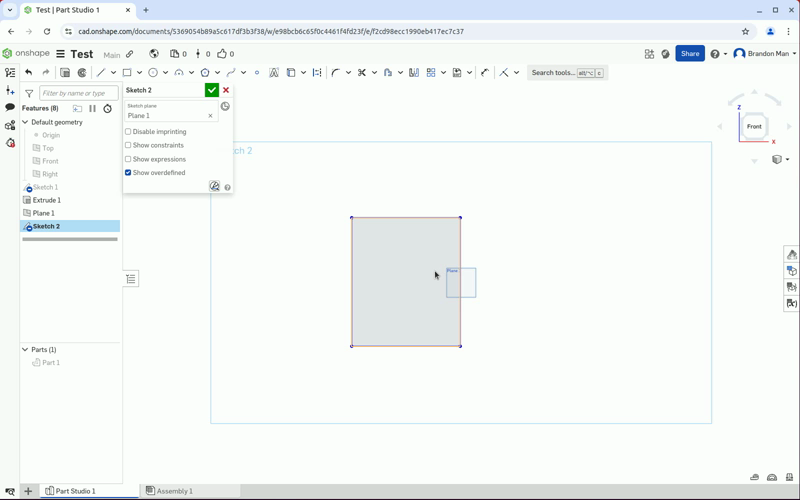
click(435, 270)
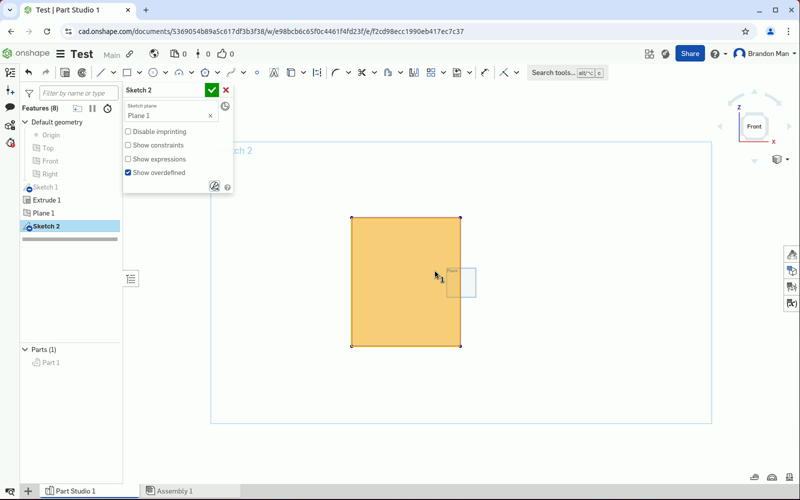
mouse_move(73, 352)
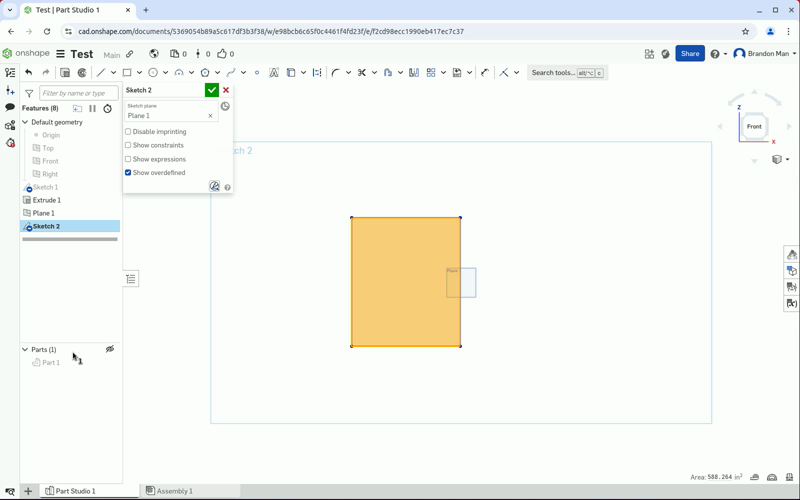
key(shift+y)
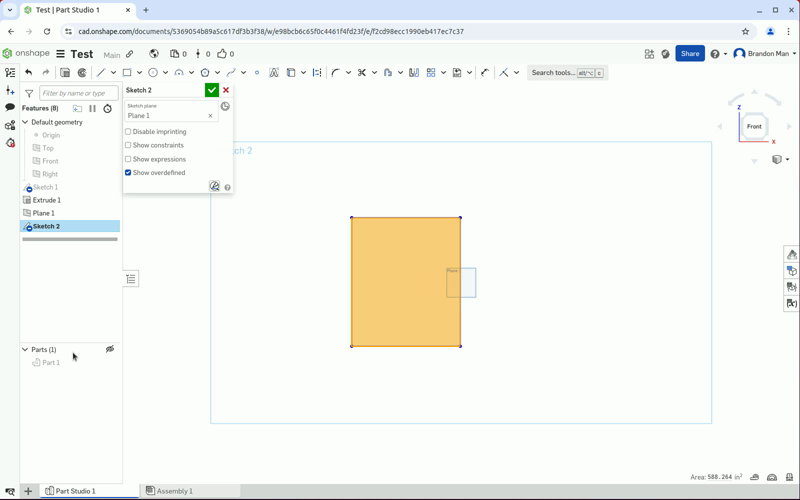
key(shift+e)
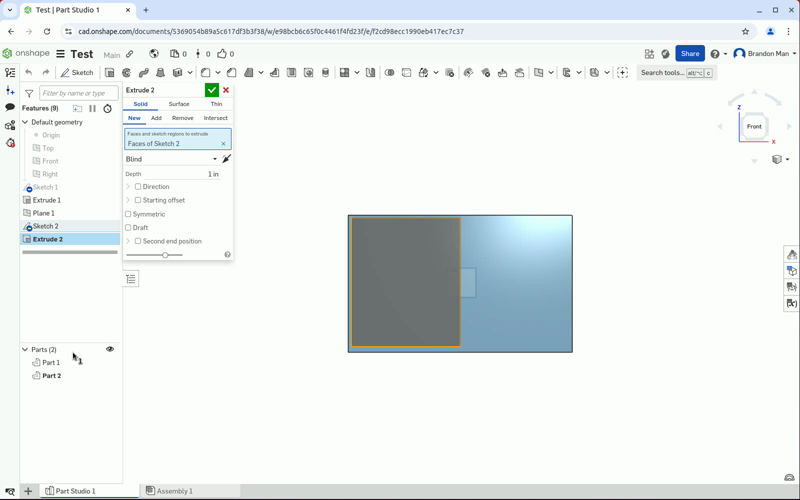
mouse_move(143, 106)
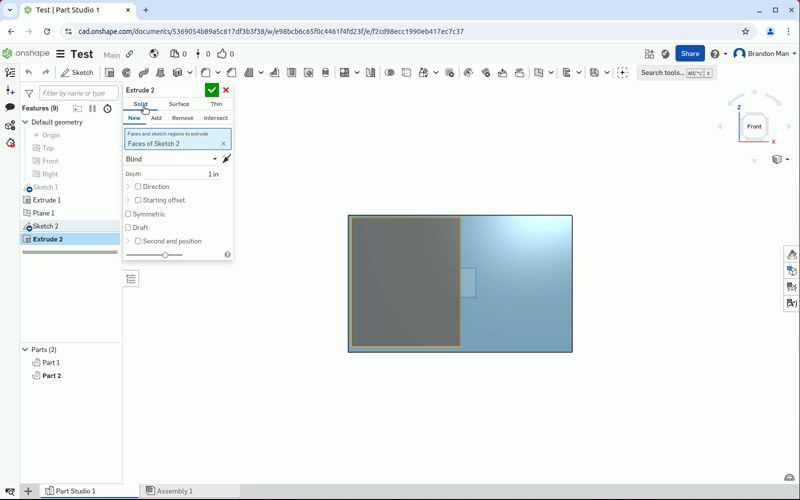
click(143, 106)
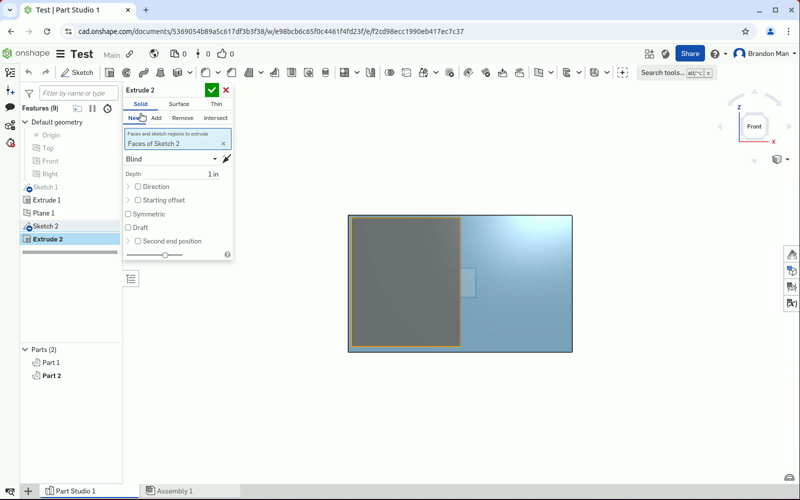
mouse_move(137, 120)
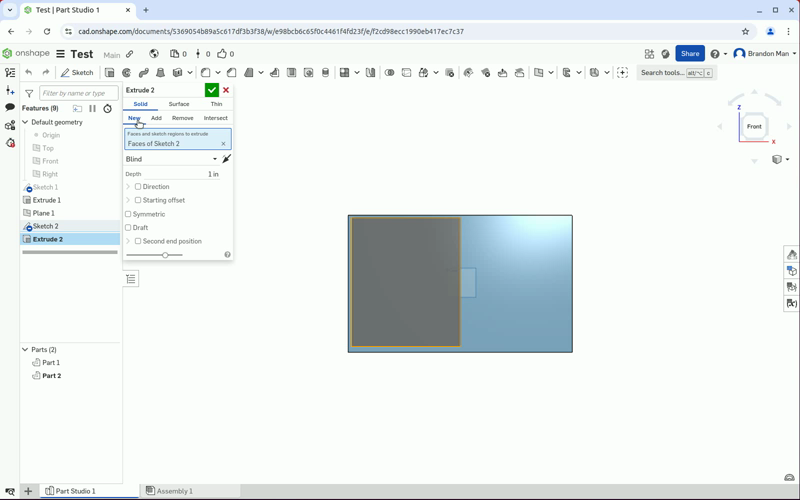
click(137, 120)
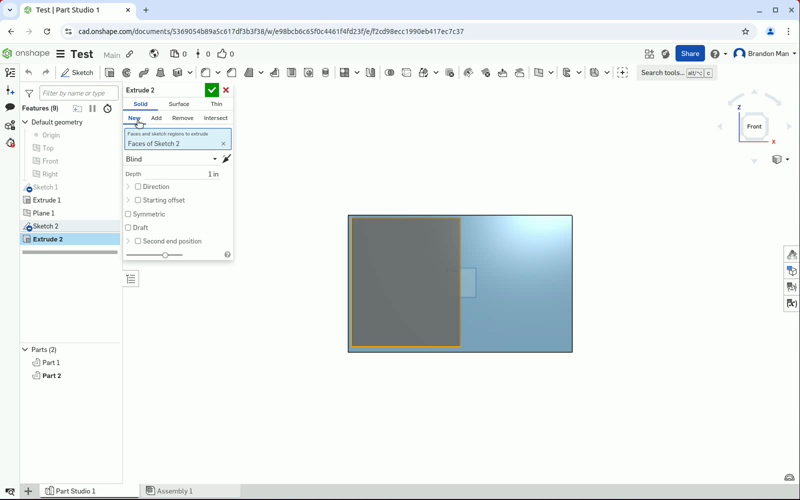
key(tab, 4)
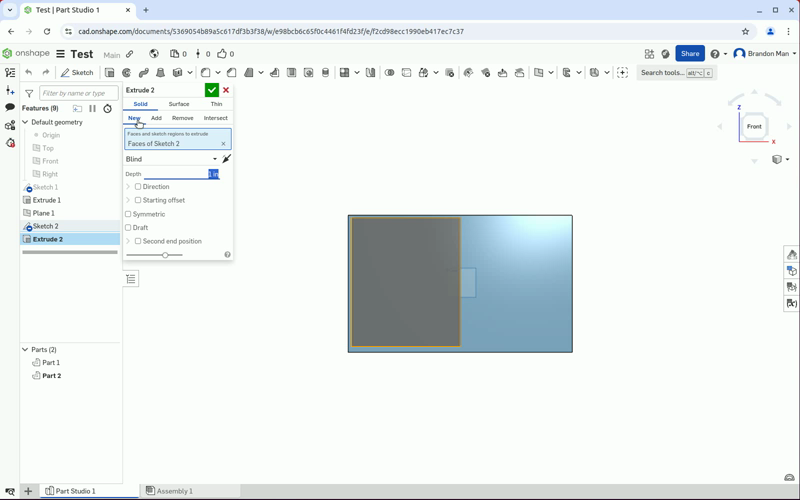
text(0.722)
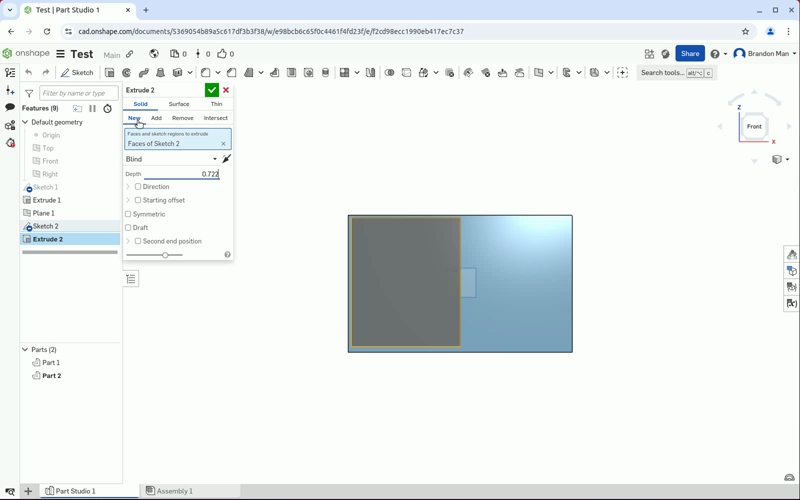
key(enter)
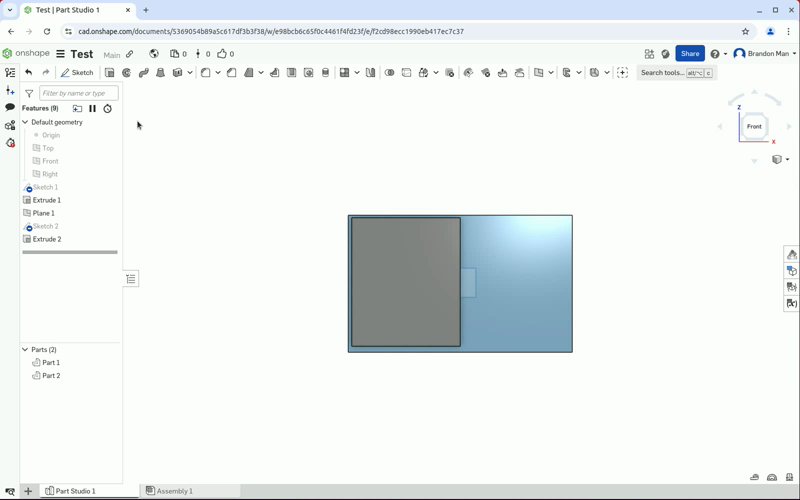
key(shift+h)
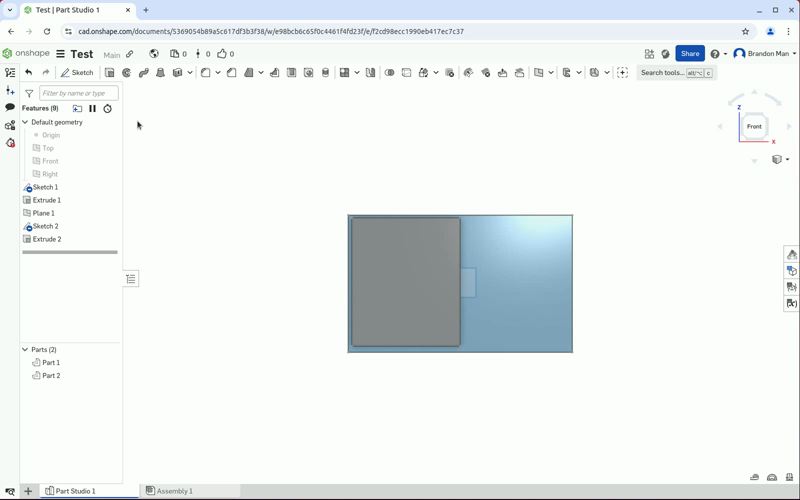
key(shift+h)
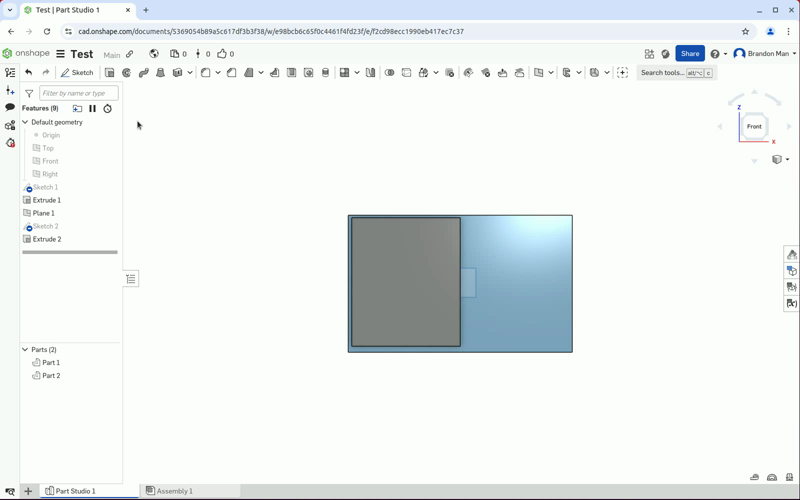
mouse_move(73, 189)
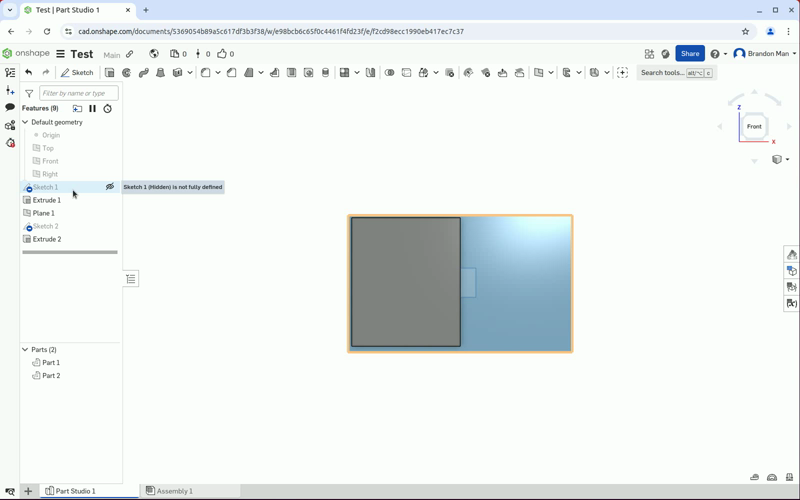
click(73, 189)
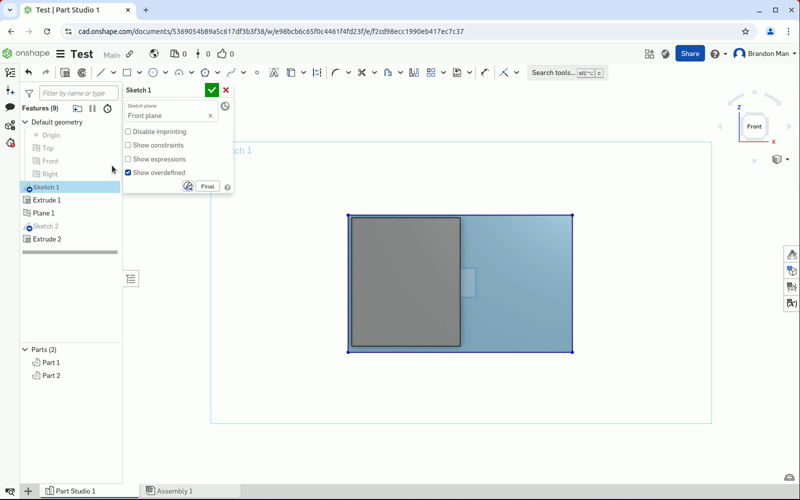
mouse_move(229, 92)
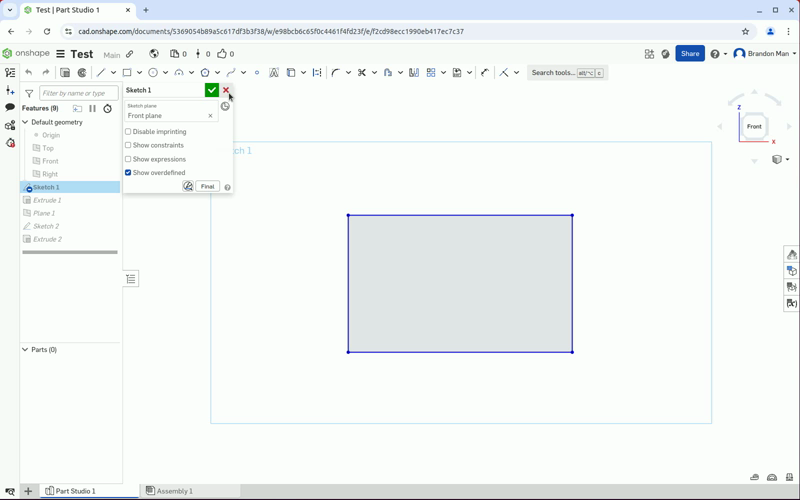
click(229, 92)
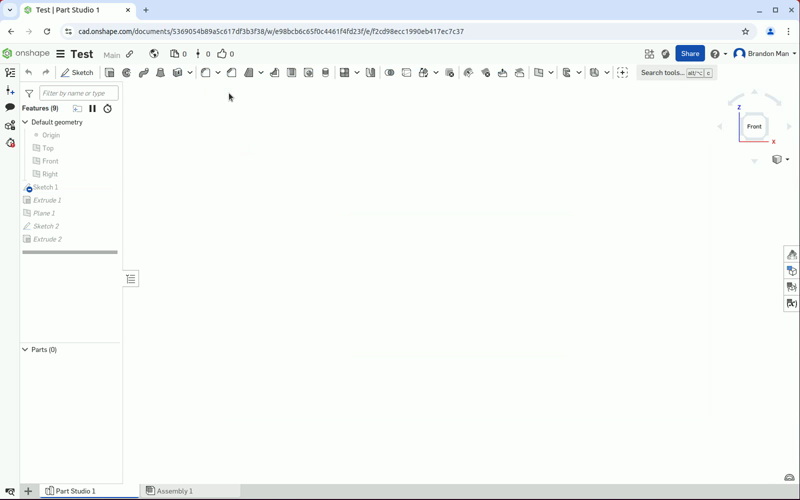
key(shift+s)
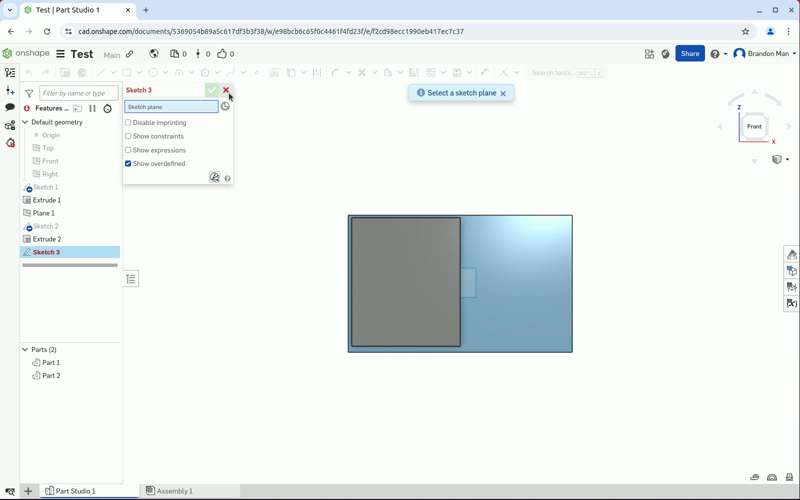
mouse_move(73, 215)
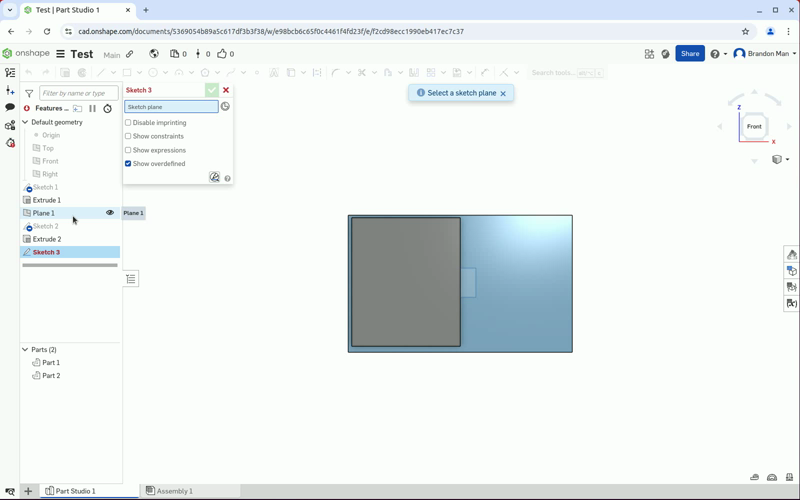
click(73, 215)
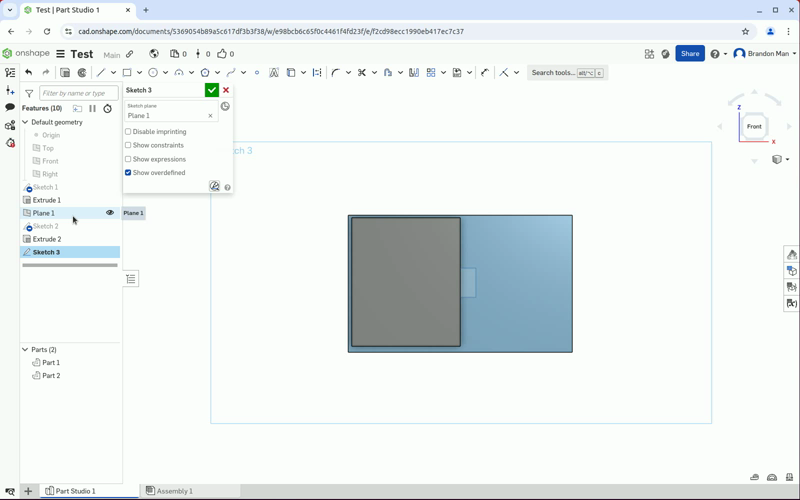
mouse_move(73, 352)
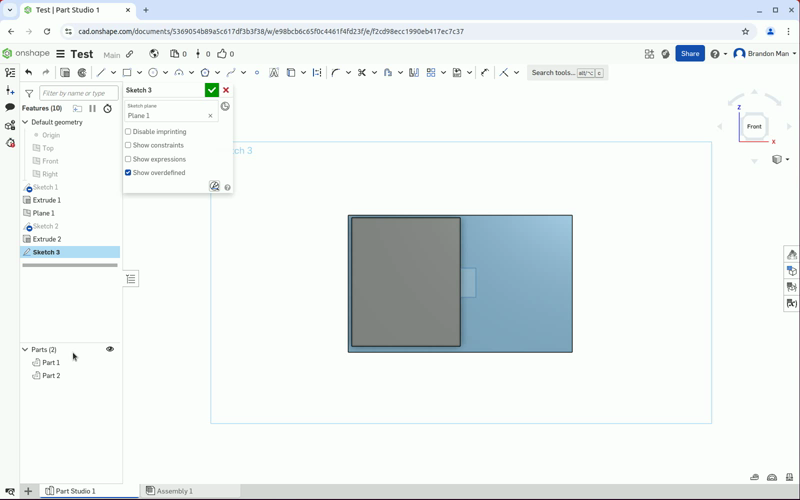
key(y)
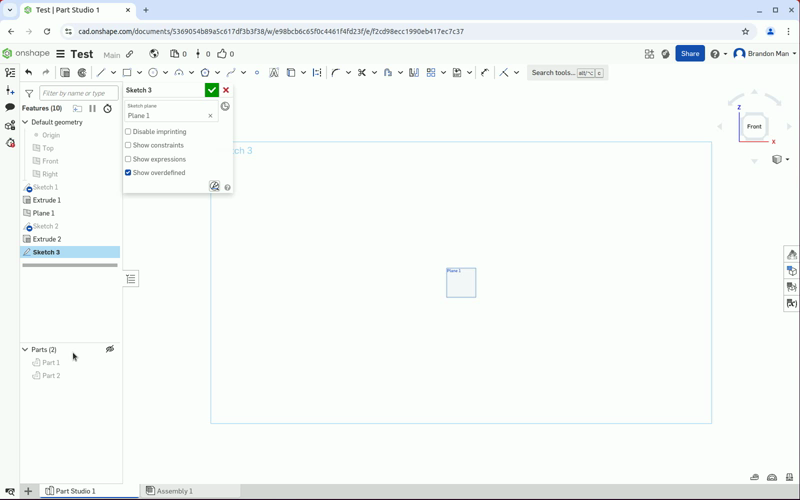
key(l)
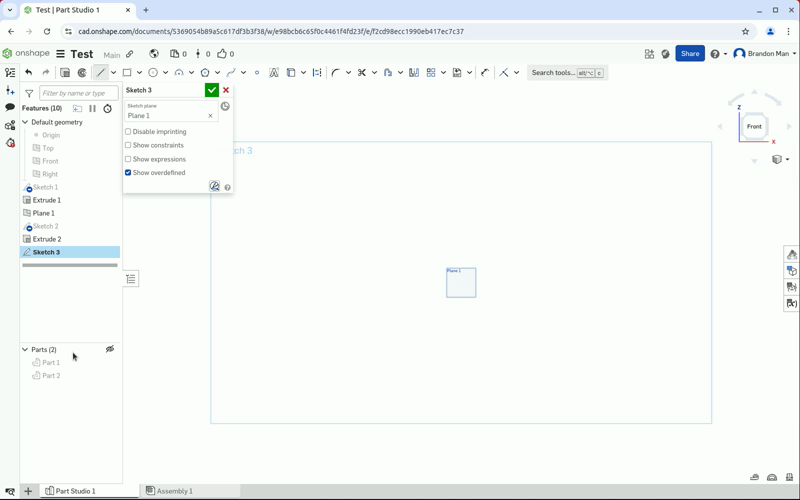
key_down(shift)
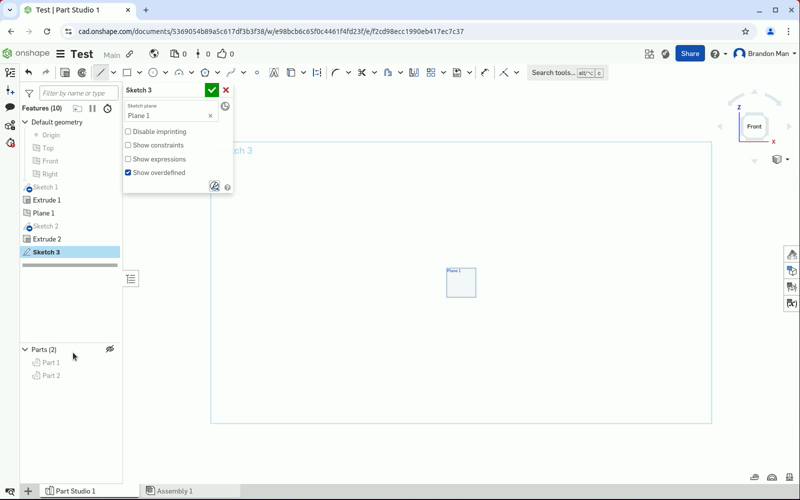
mouse_move(461, 346)
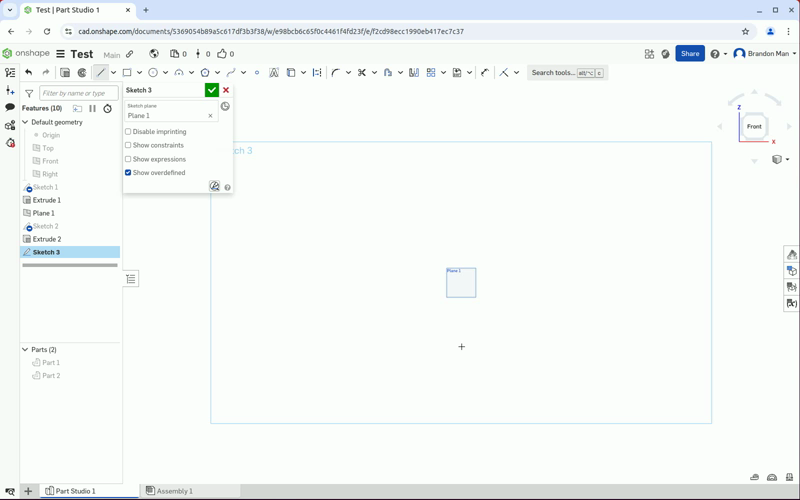
click(461, 346)
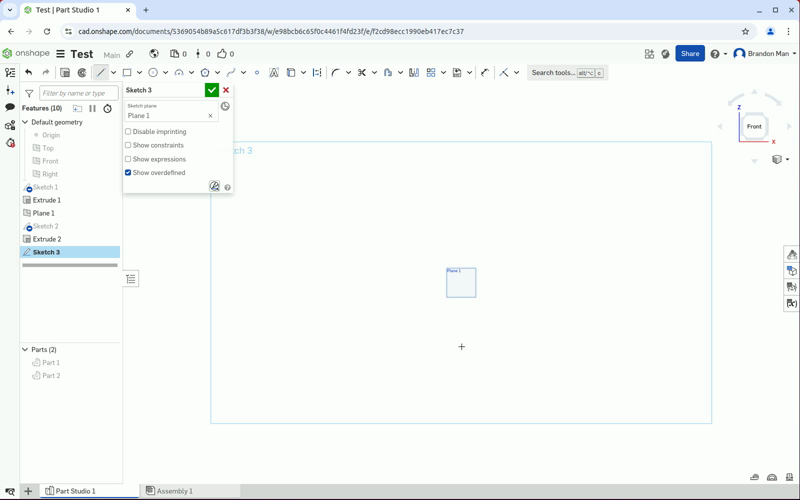
key_up(shift)
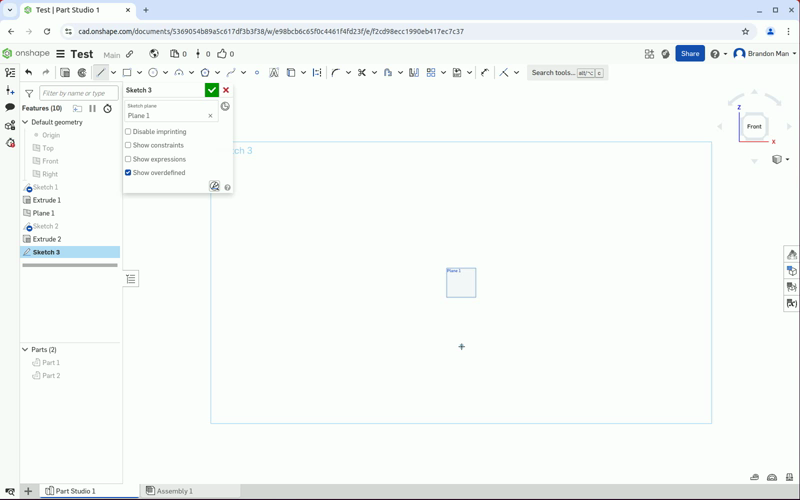
key_down(shift)
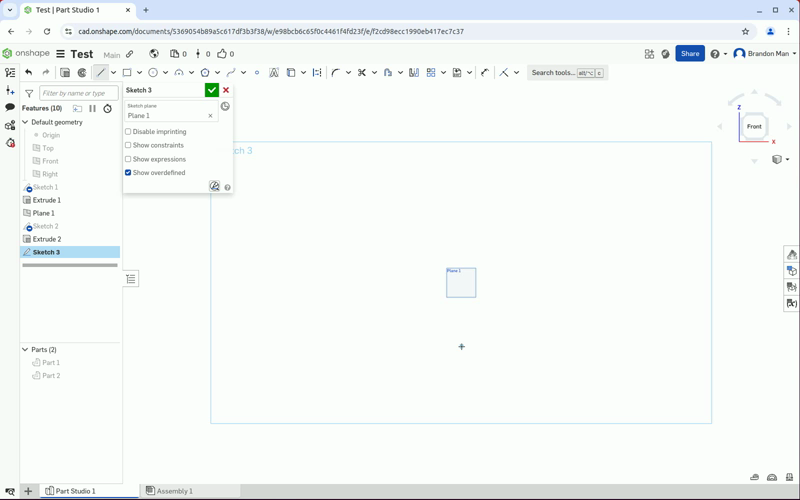
mouse_move(570, 346)
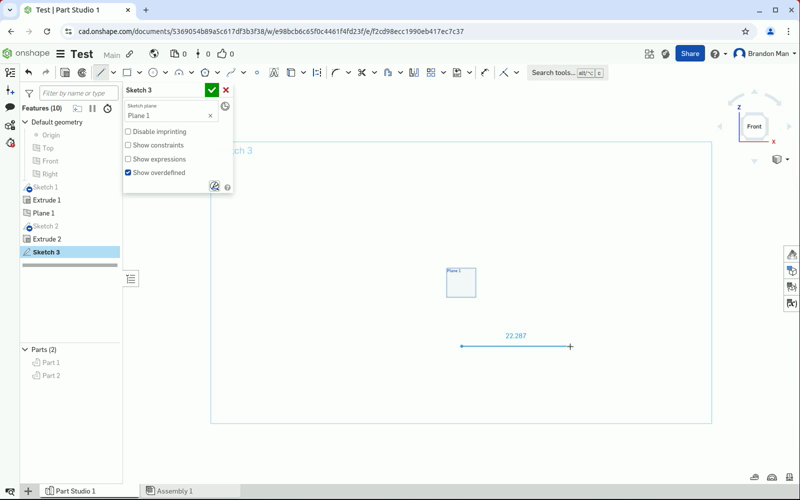
click(570, 346)
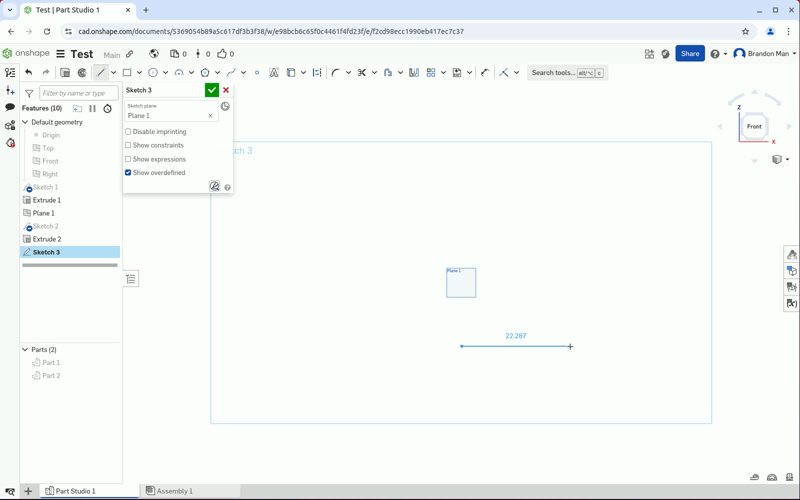
key_up(shift)
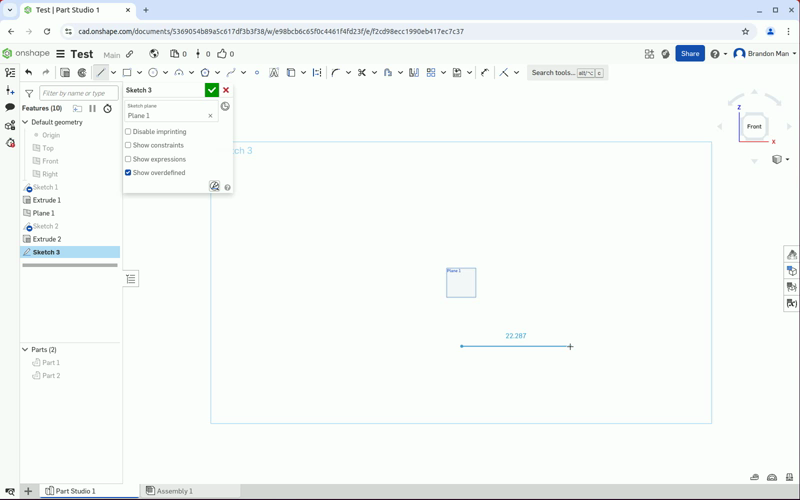
key_down(shift)
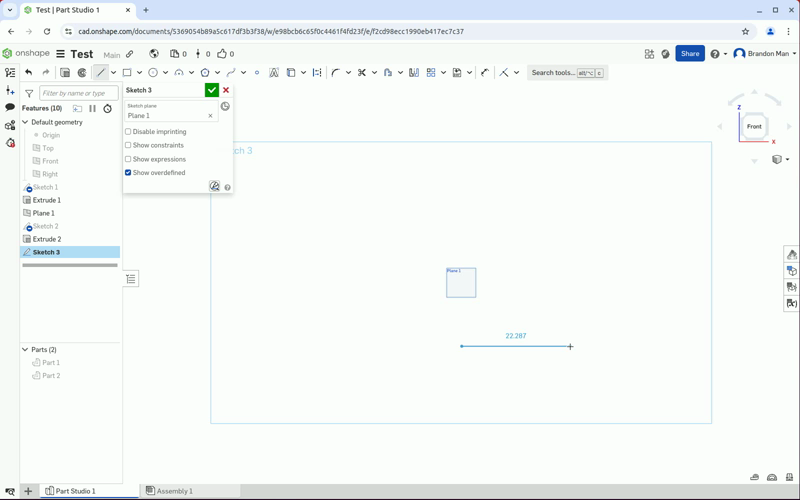
mouse_move(570, 217)
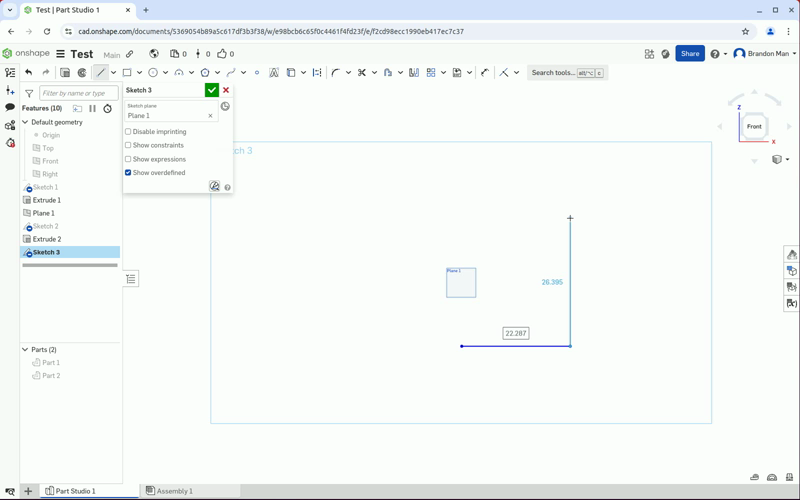
click(570, 217)
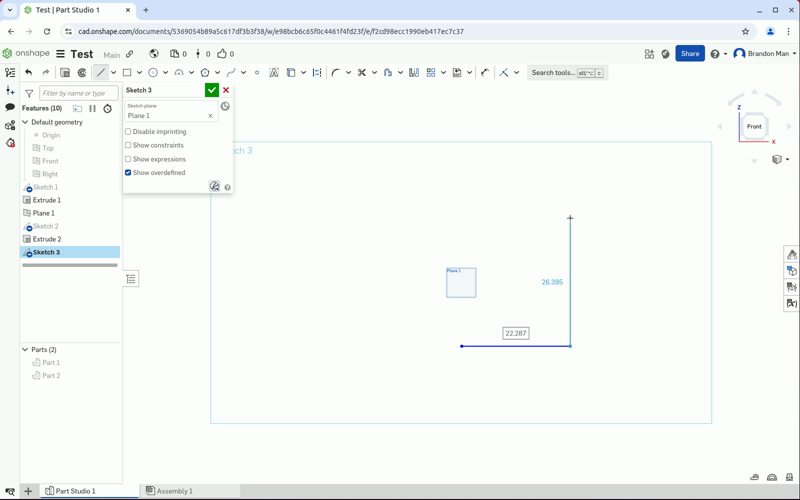
key_up(shift)
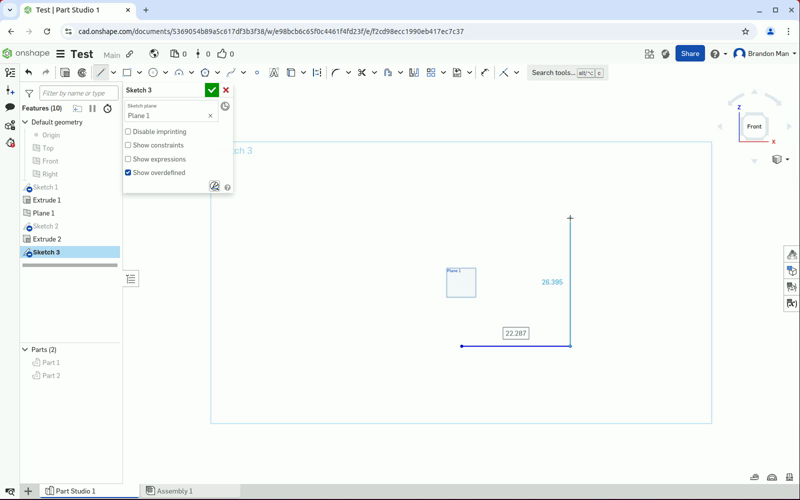
key_down(shift)
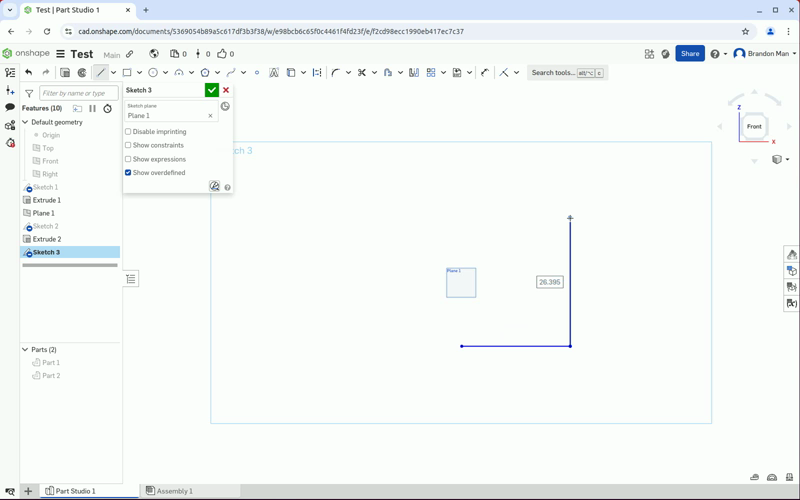
mouse_move(461, 217)
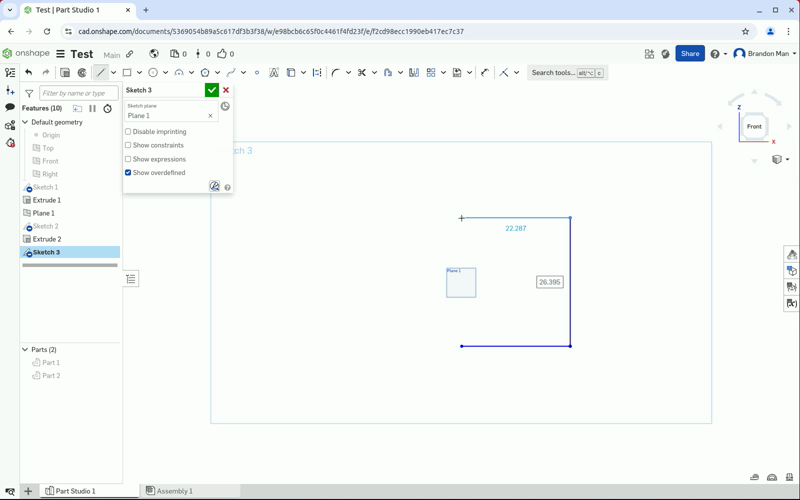
click(461, 217)
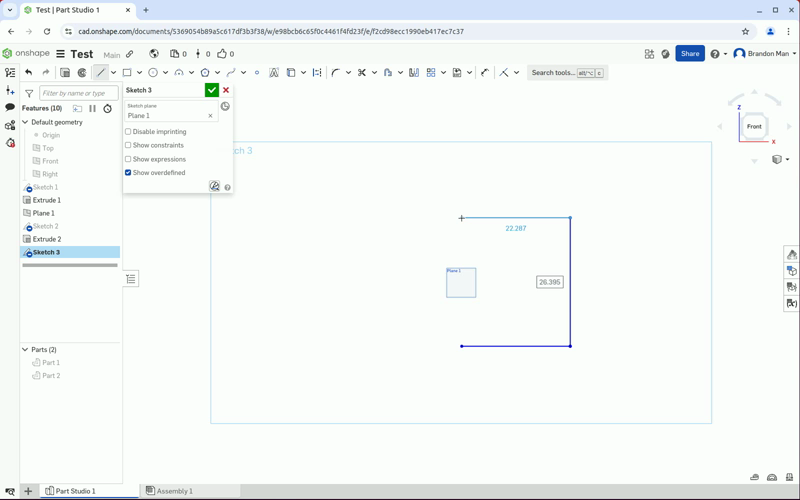
key_up(shift)
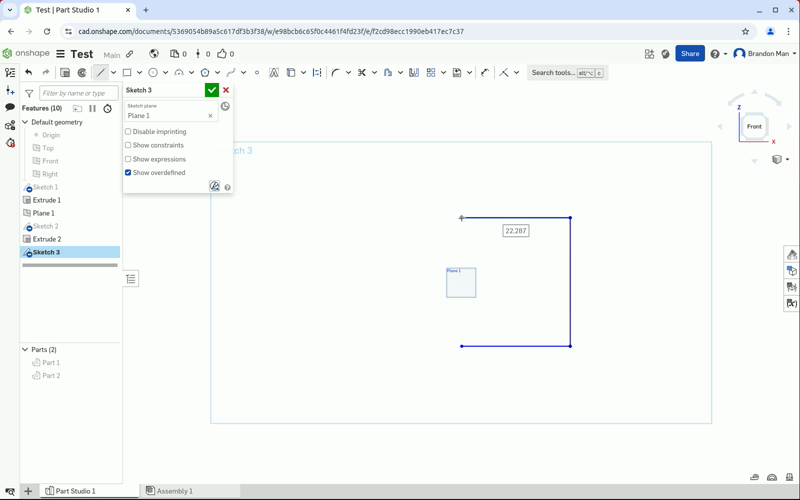
key_down(shift)
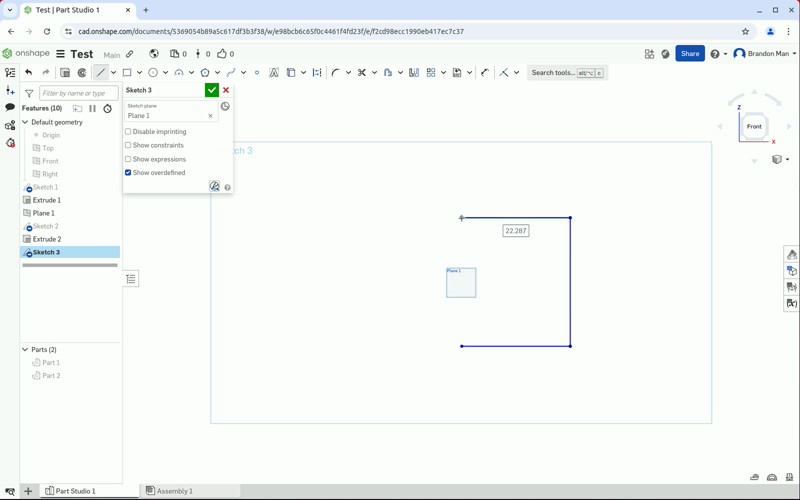
mouse_move(461, 346)
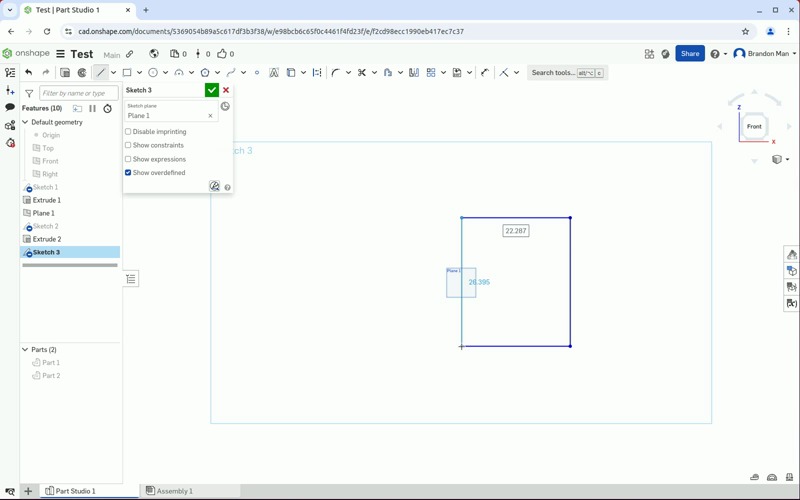
key_up(shift)
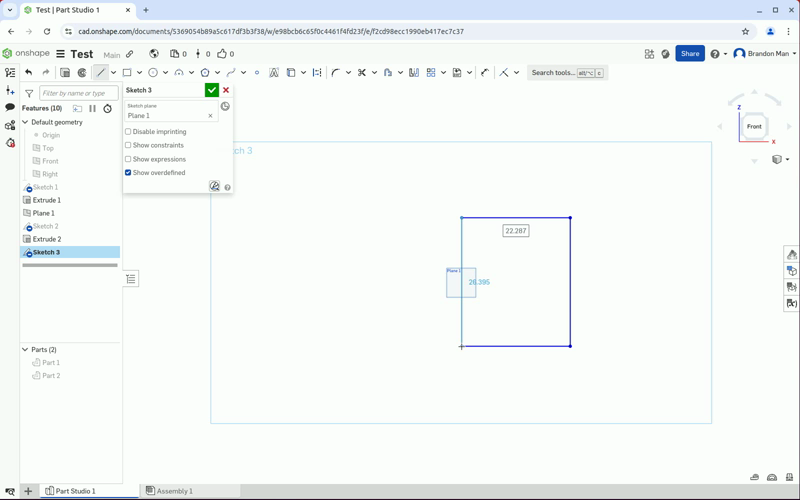
click(461, 346)
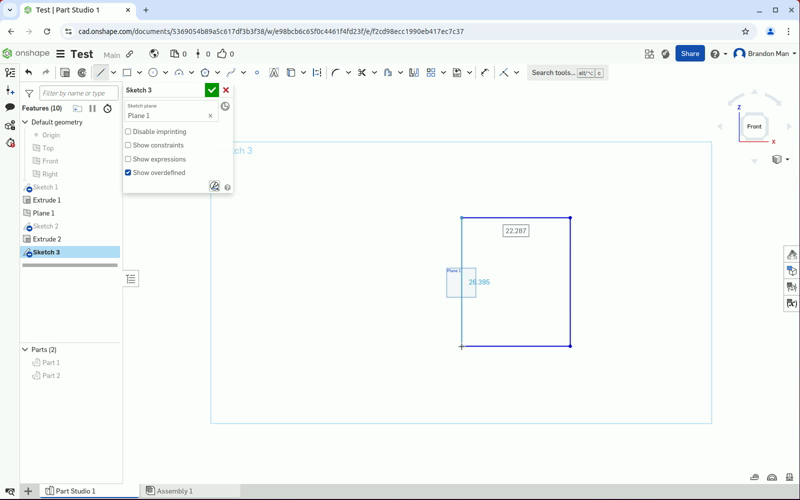
key(esc)
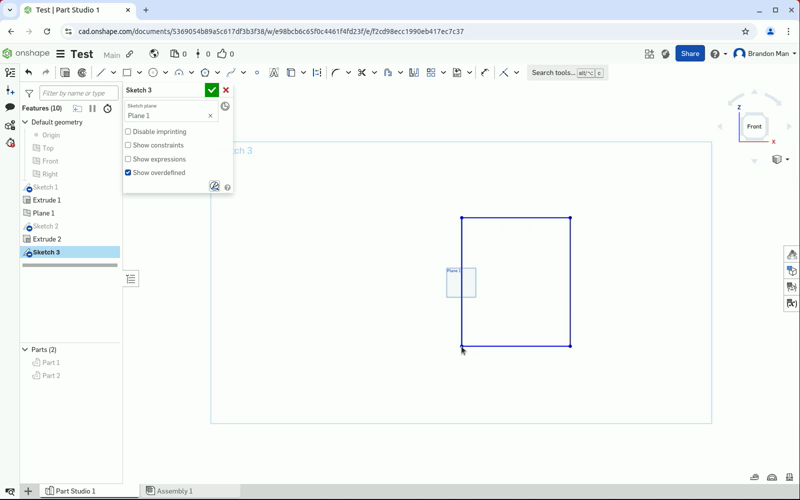
mouse_move(488, 307)
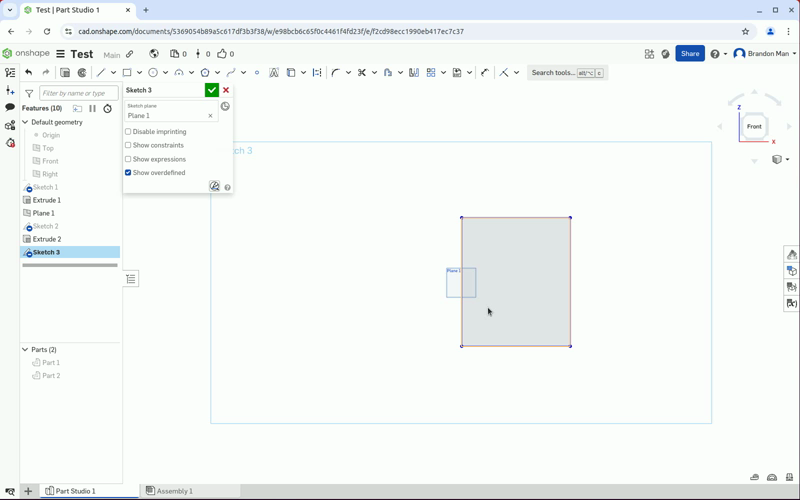
click(488, 307)
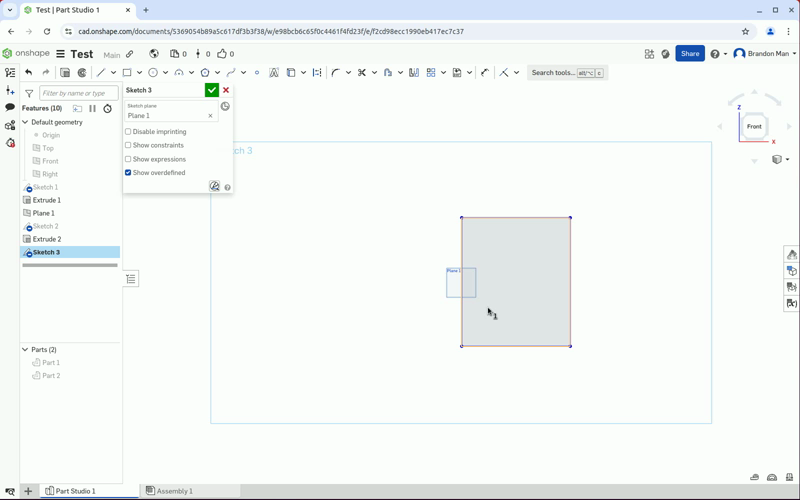
mouse_move(73, 352)
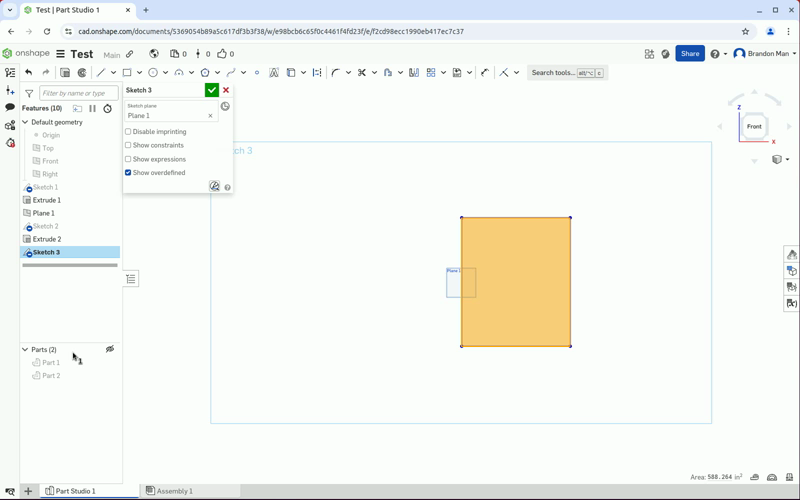
key(shift+y)
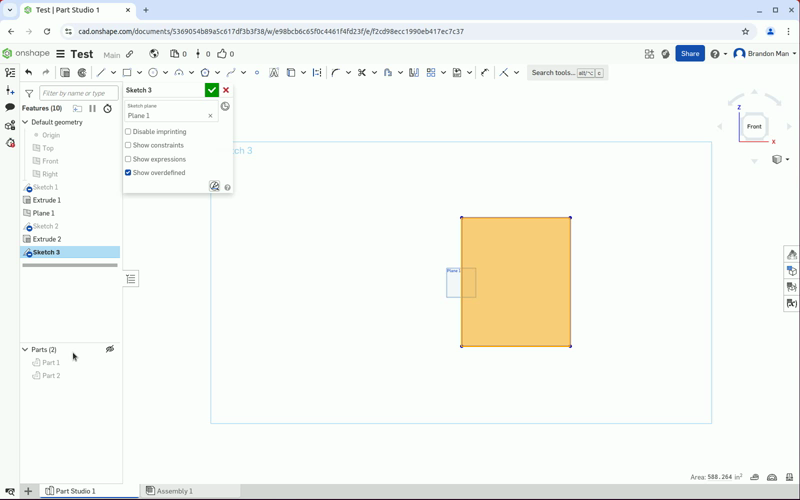
key(shift+e)
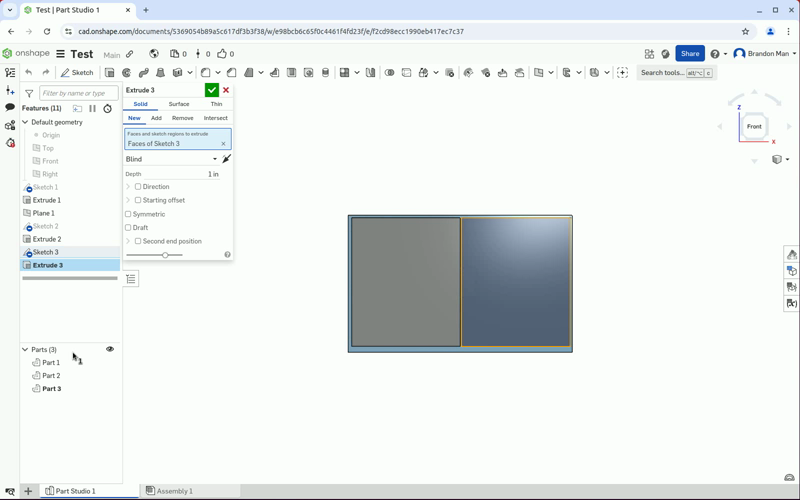
mouse_move(143, 106)
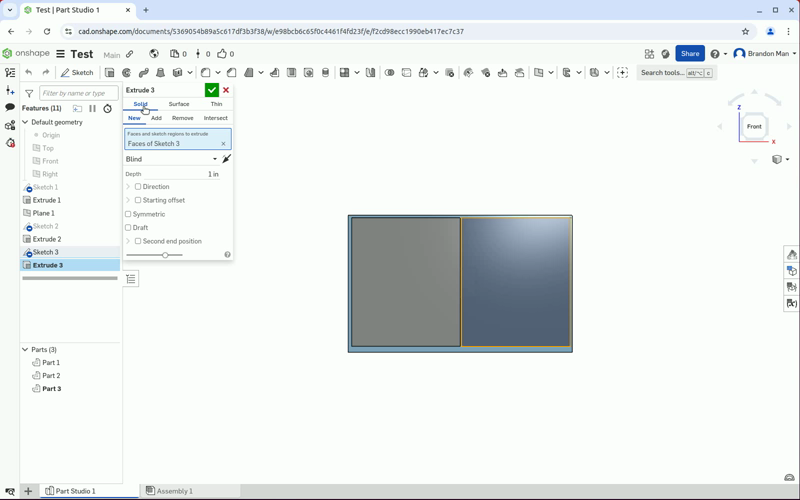
click(143, 106)
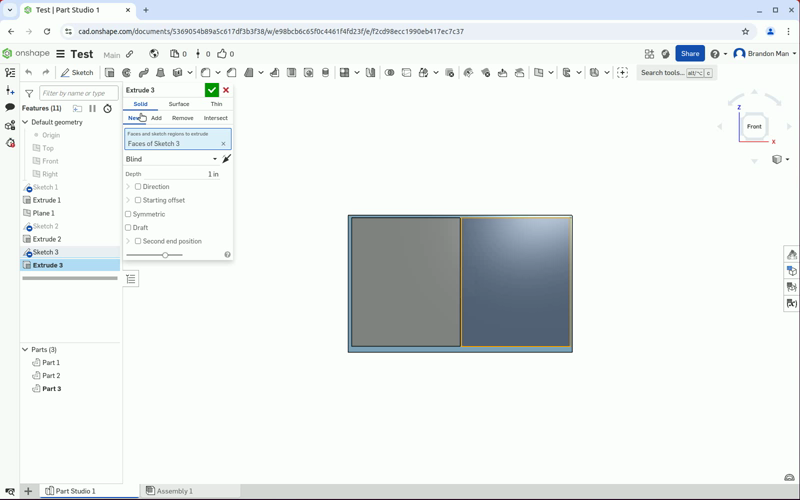
mouse_move(137, 120)
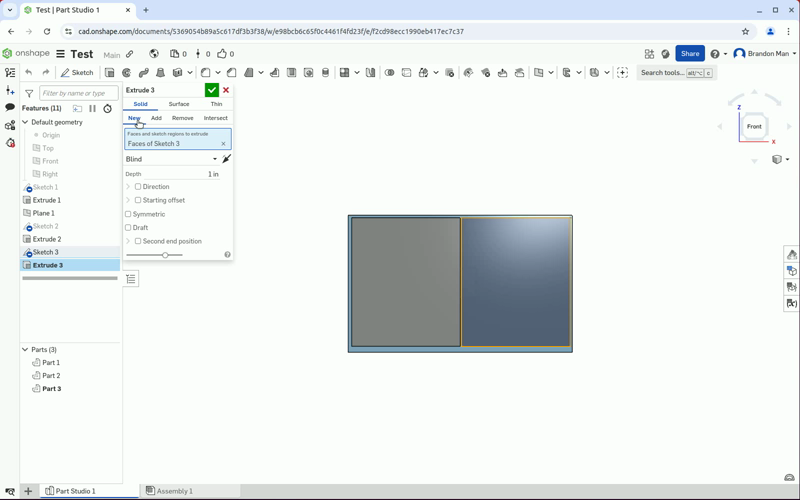
click(137, 120)
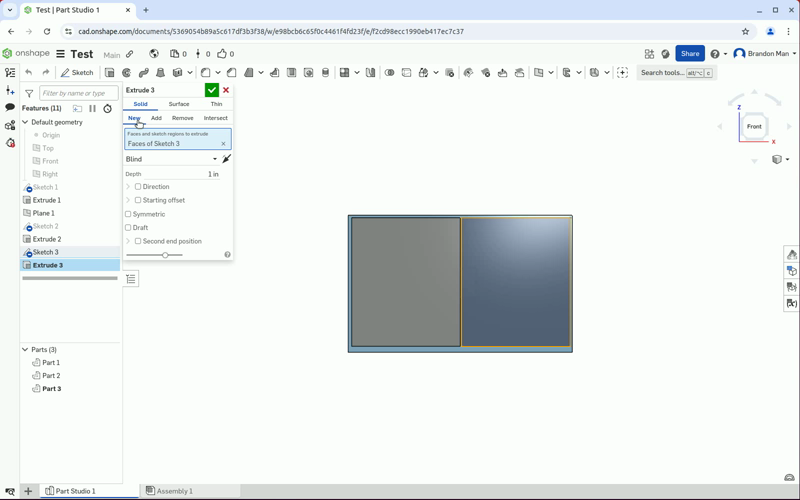
key(tab, 4)
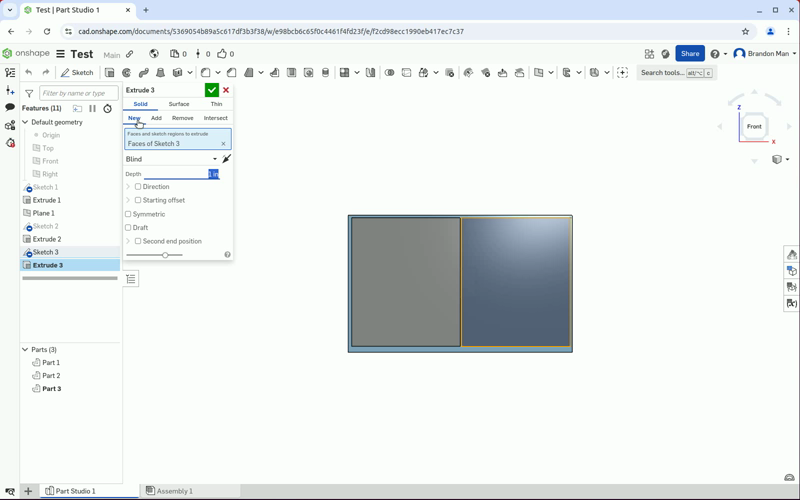
text(0.722)
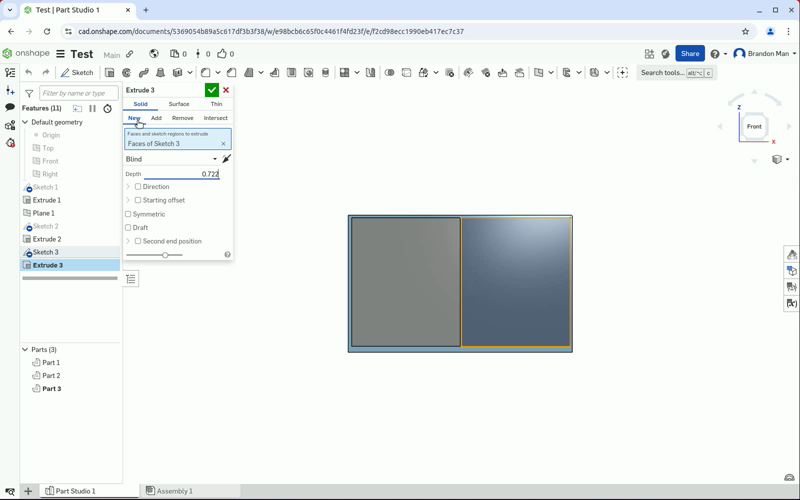
key(enter)
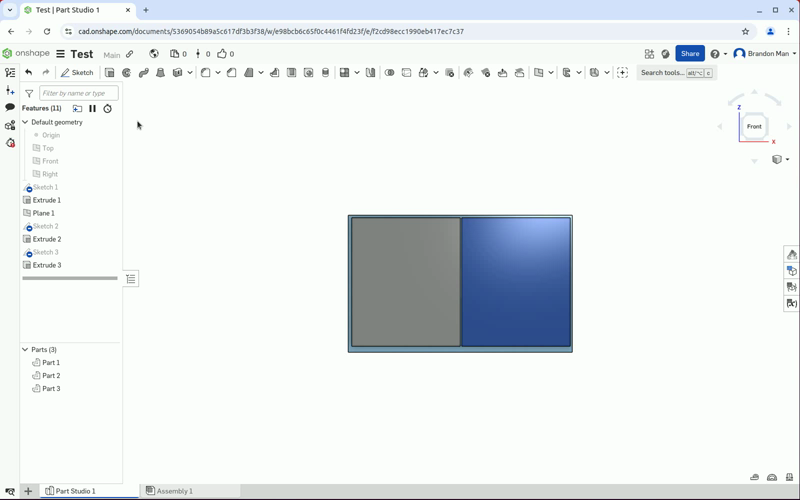
key(shift+h)
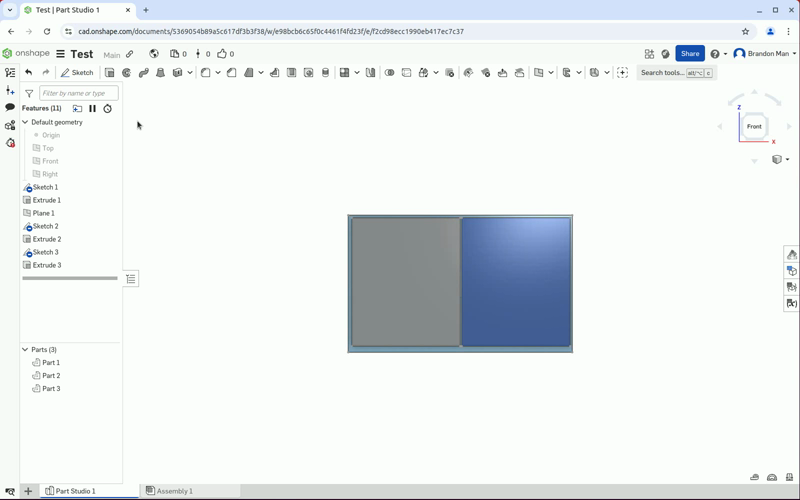
key(shift+h)
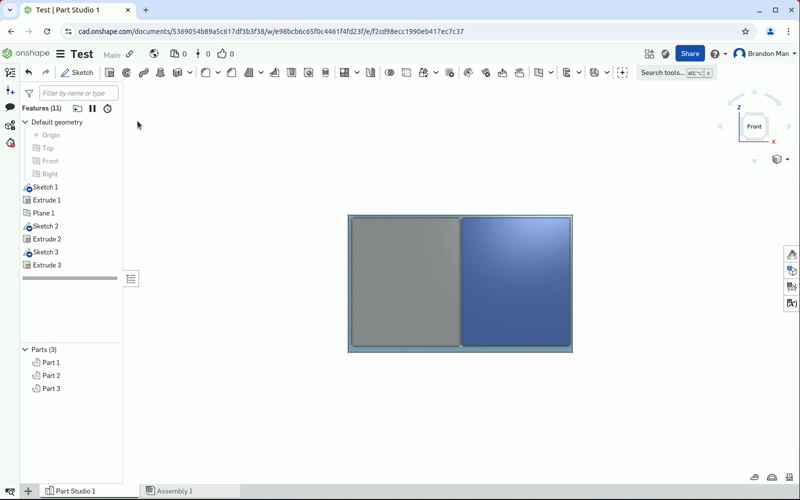
key(shift+7)
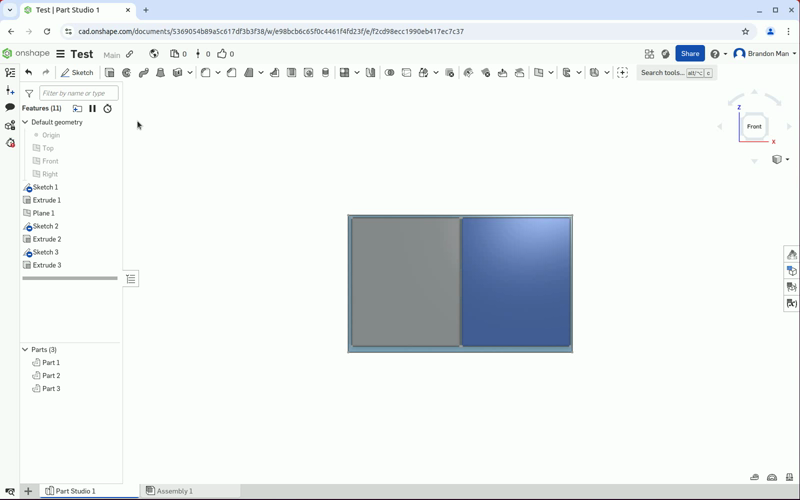
key(left, 2)
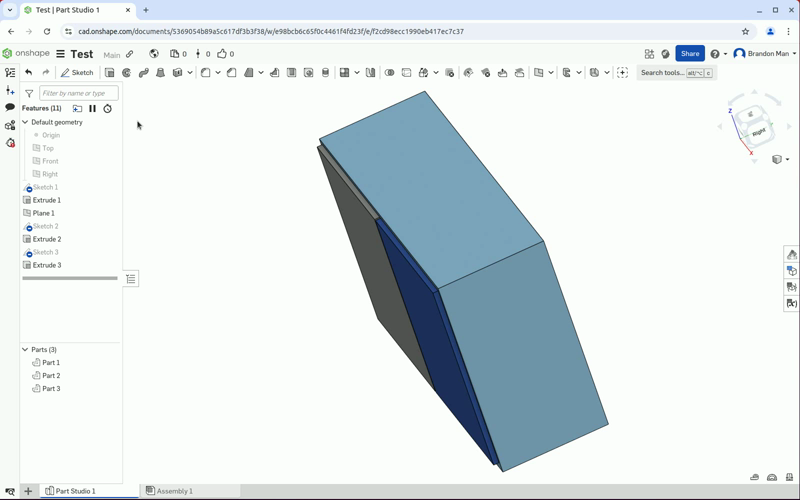
key(down, 2)
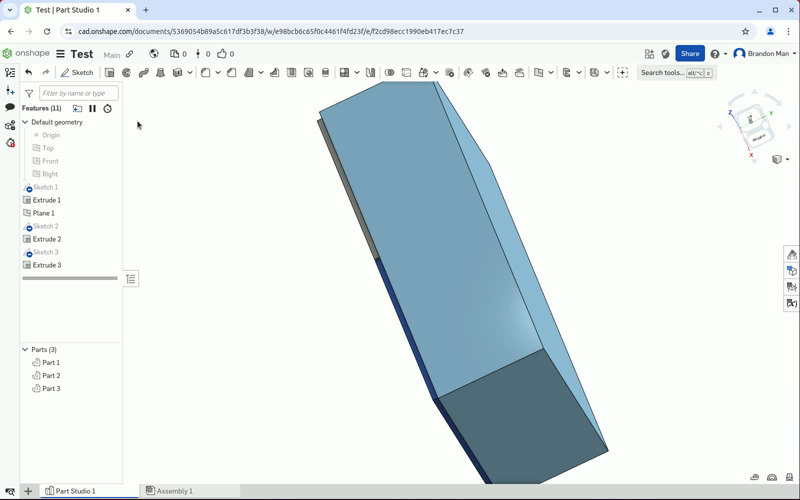
key(up, 2)
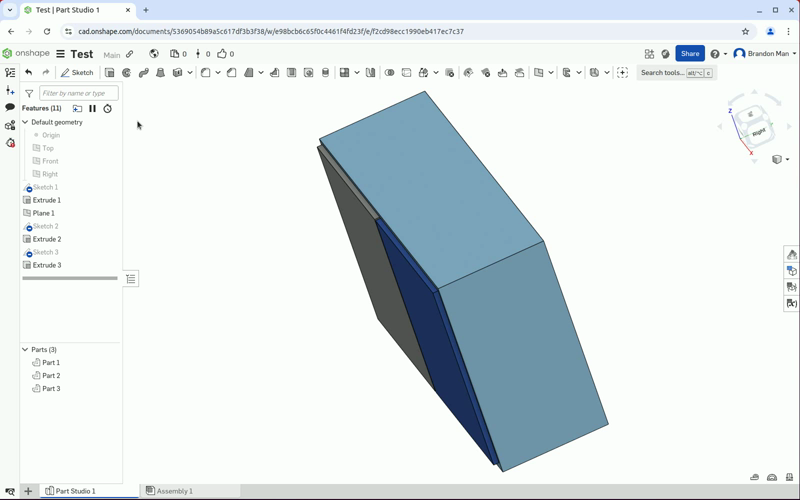
key(right, 2)
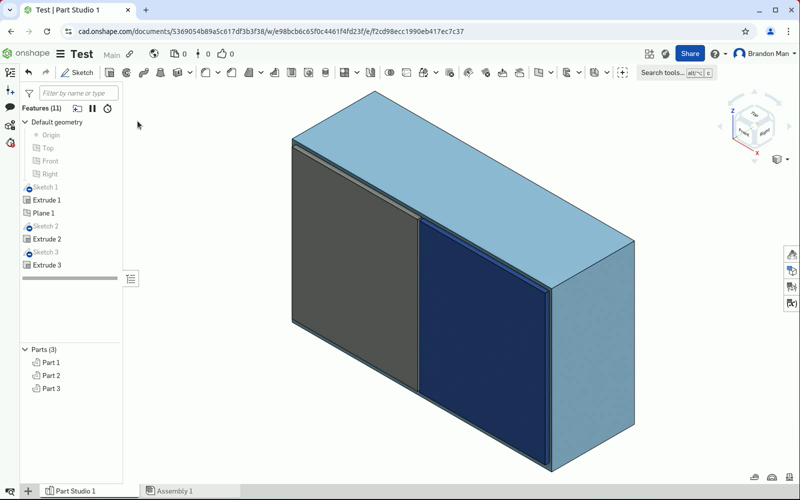
mouse_move(73, 189)
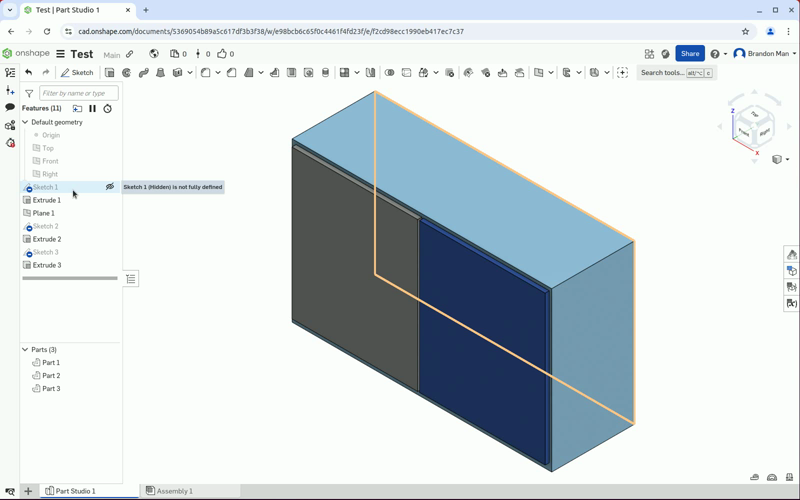
click(73, 189)